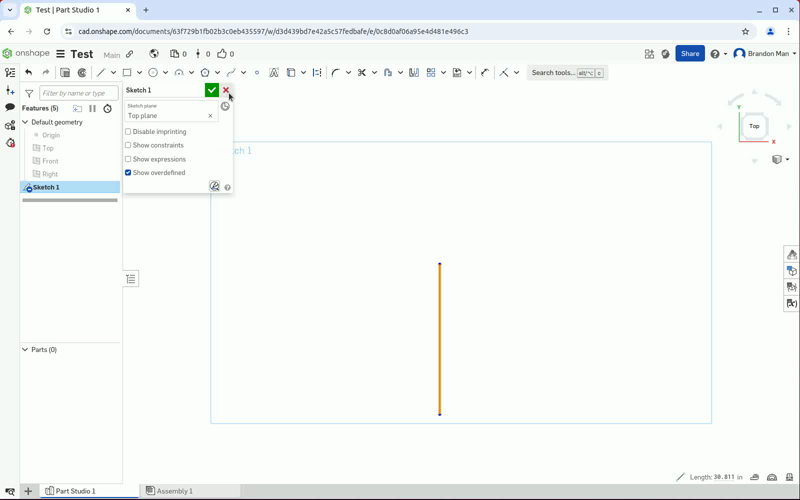
key(shift+h)
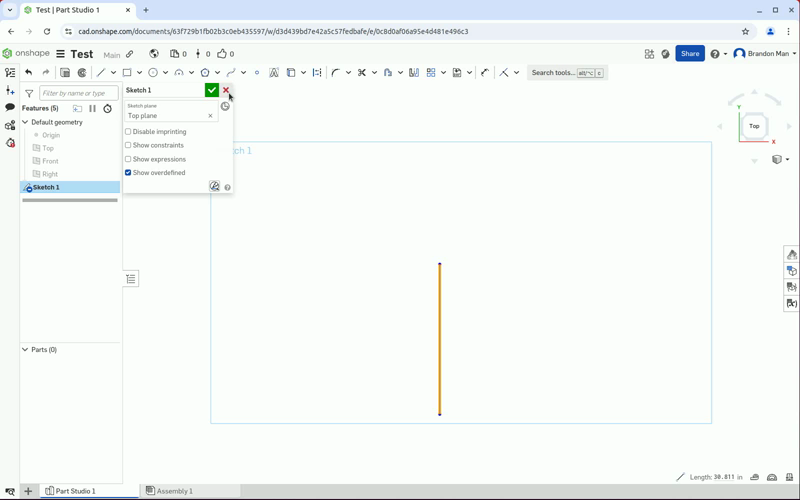
key(shift+s)
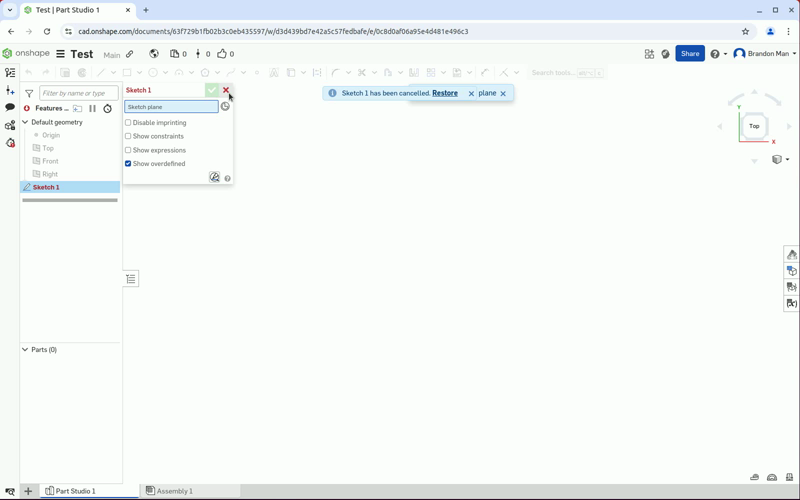
mouse_move(73, 150)
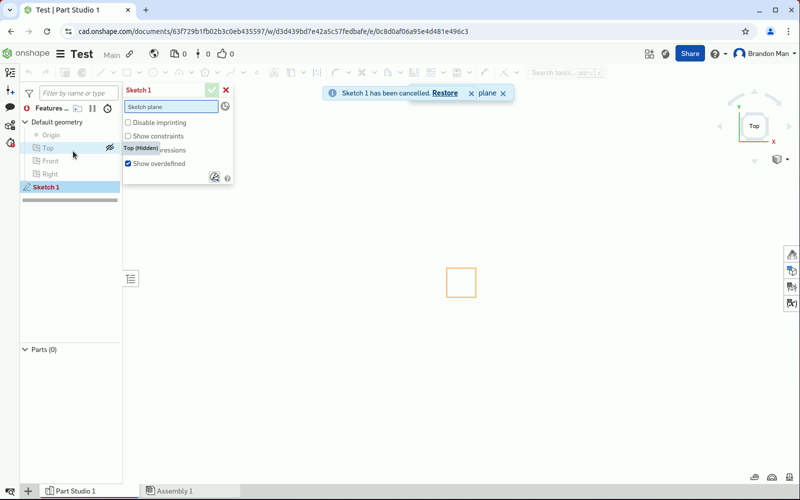
click(73, 150)
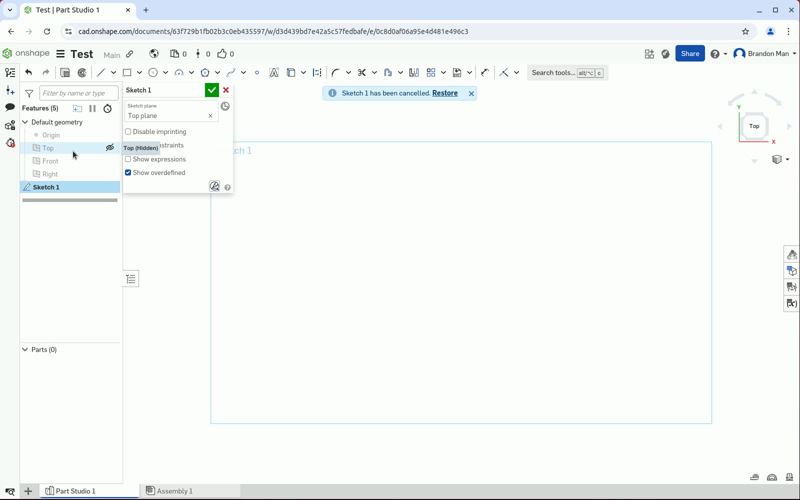
mouse_move(73, 352)
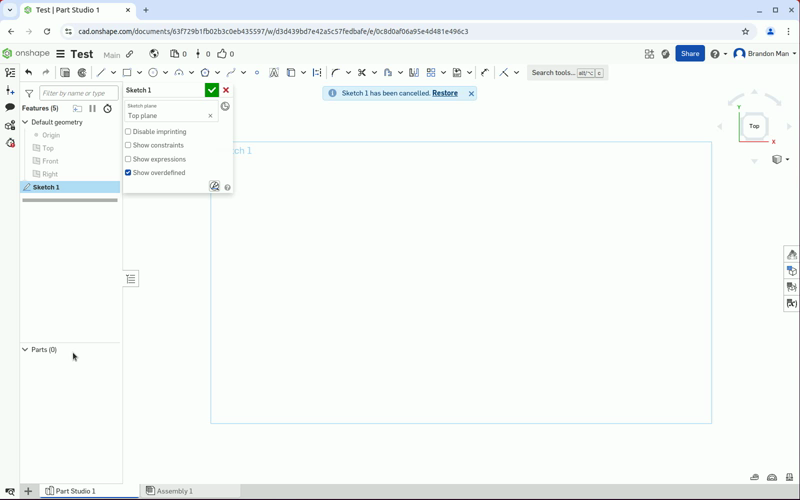
key(y)
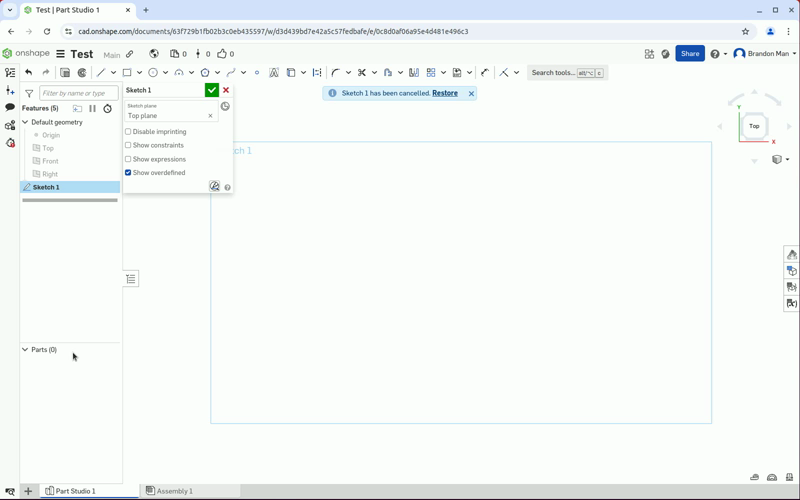
key(l)
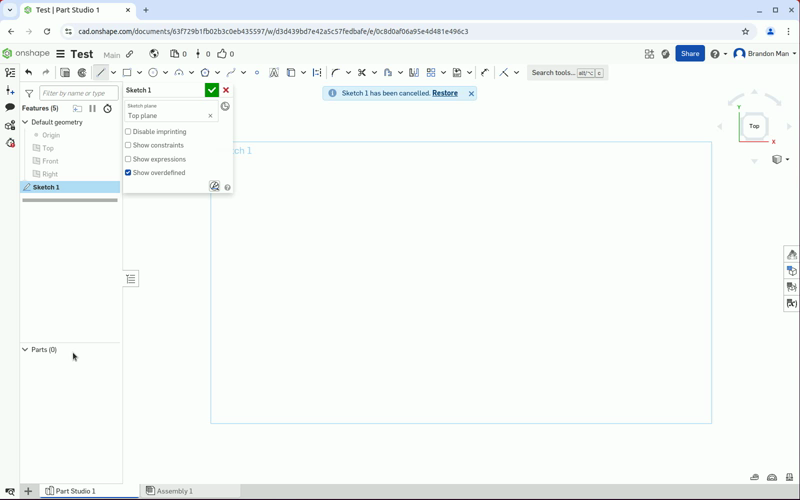
key_down(shift)
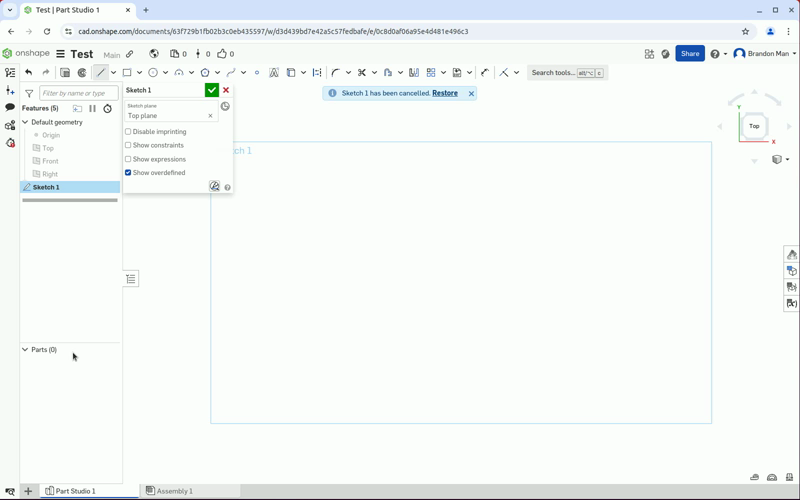
mouse_move(460, 282)
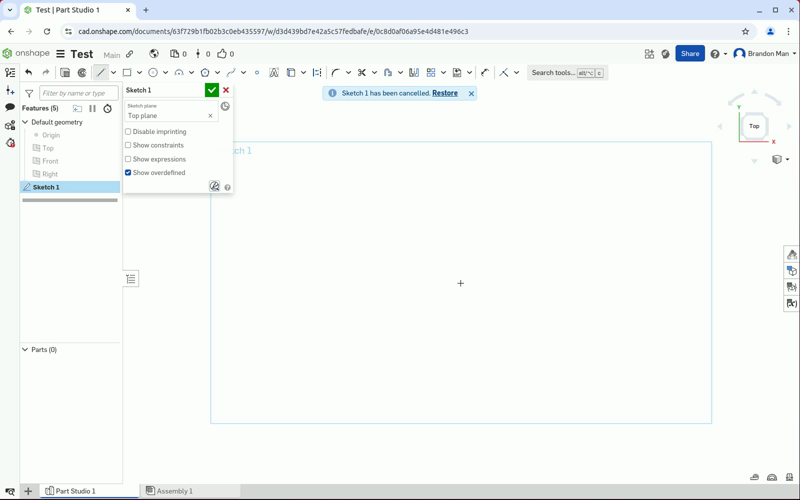
click(460, 282)
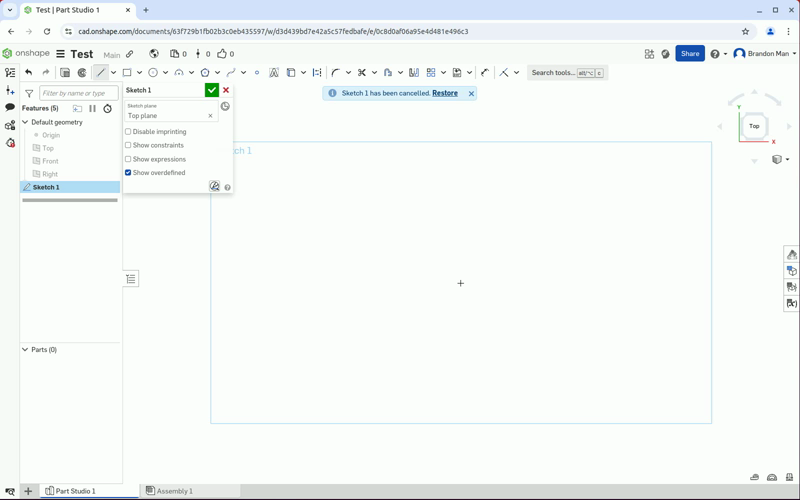
key_up(shift)
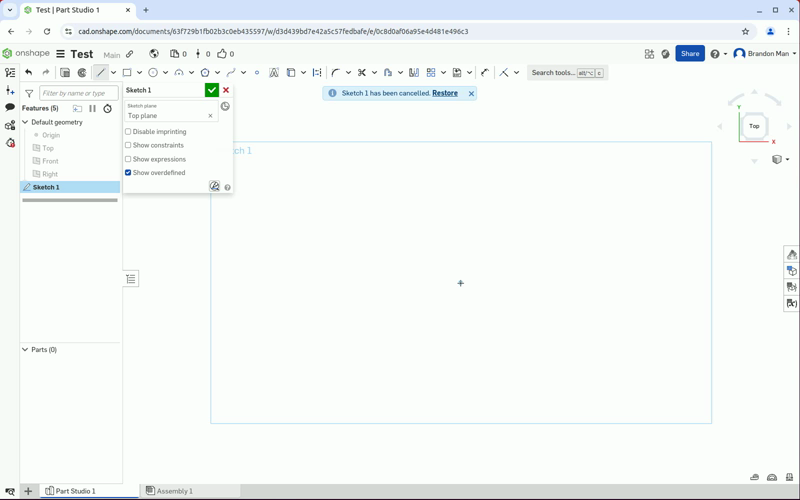
key_down(shift)
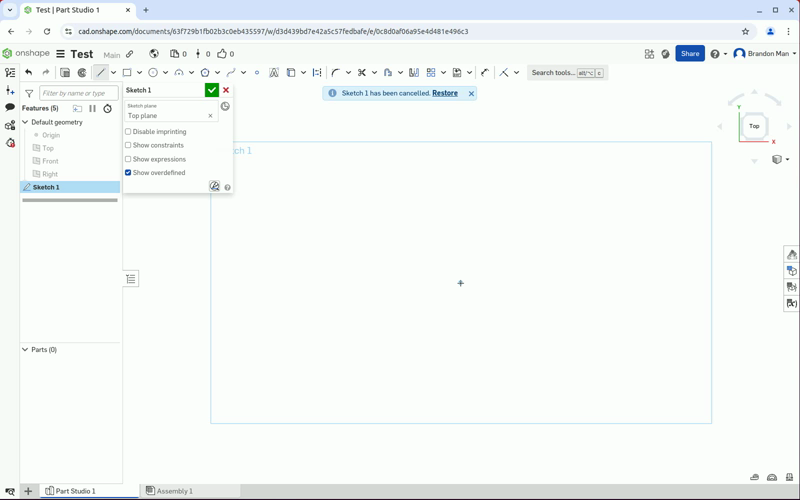
mouse_move(573, 282)
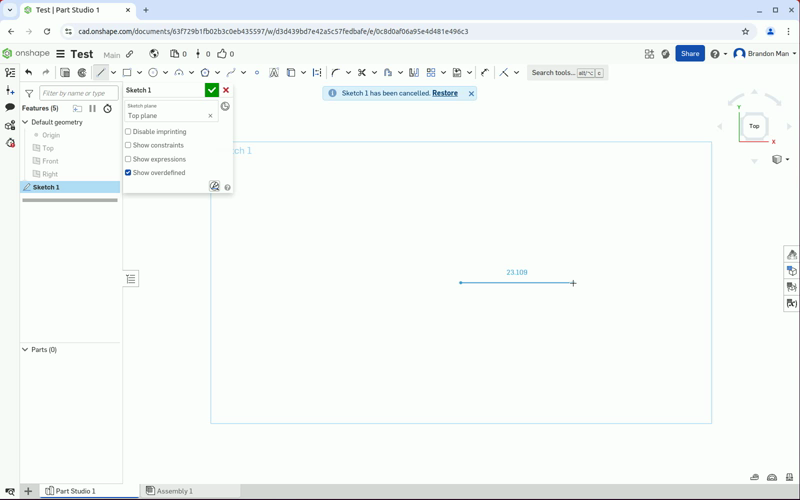
click(573, 282)
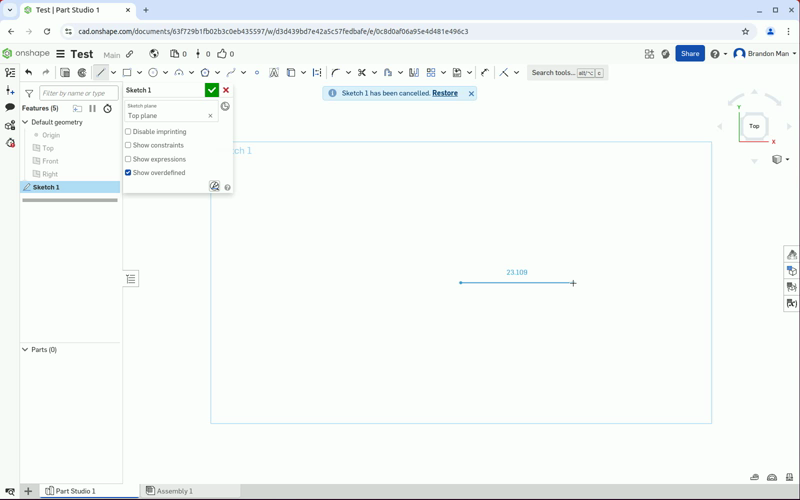
key_up(shift)
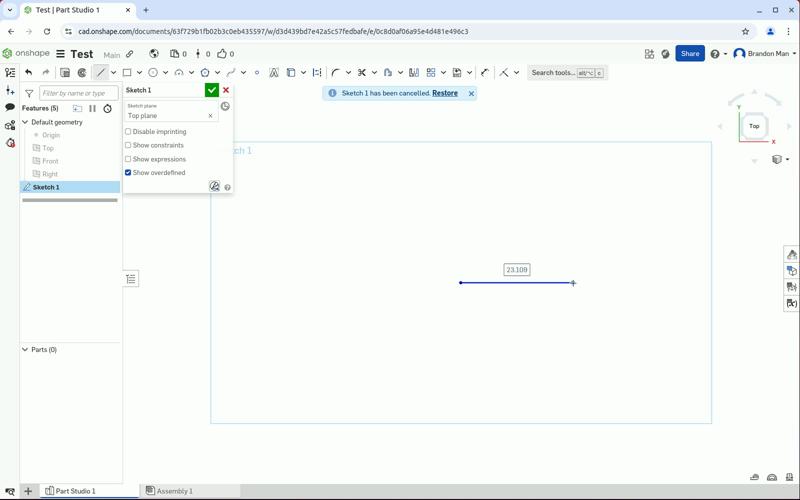
key_down(shift)
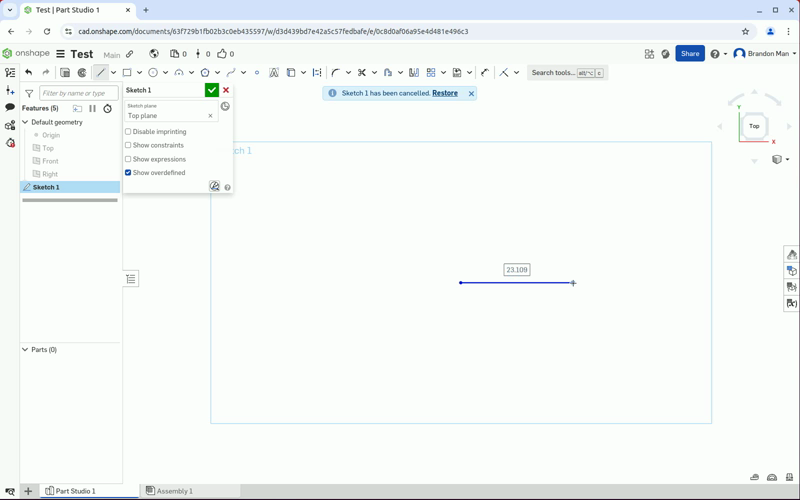
mouse_move(573, 204)
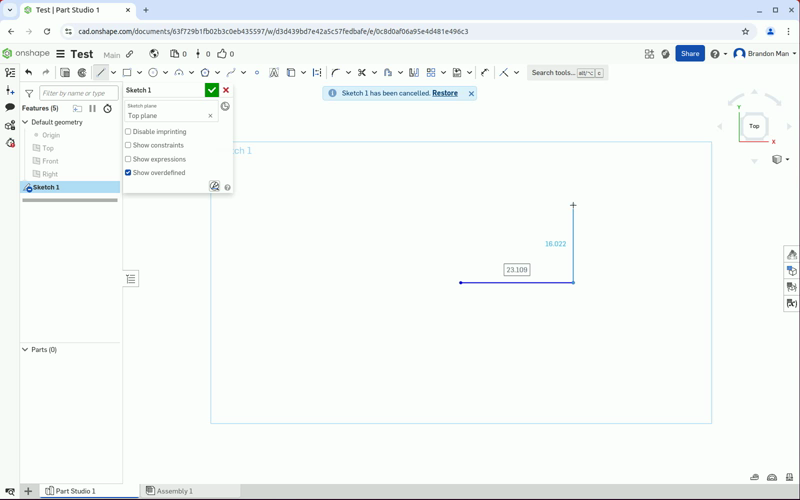
click(573, 204)
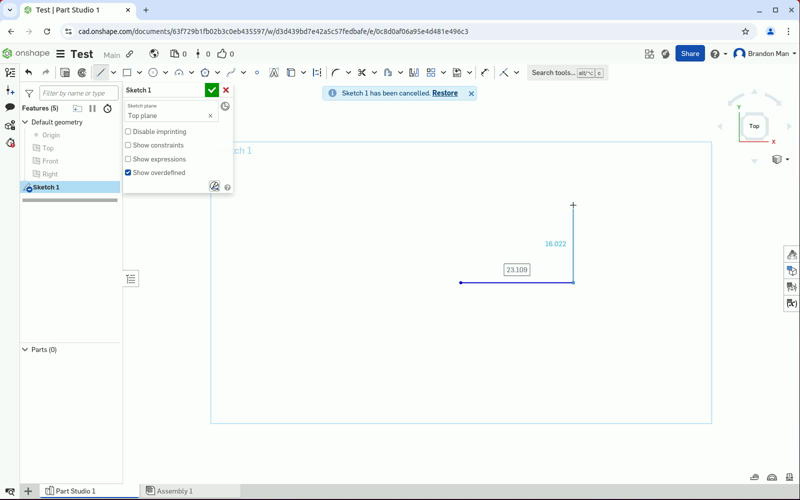
key_up(shift)
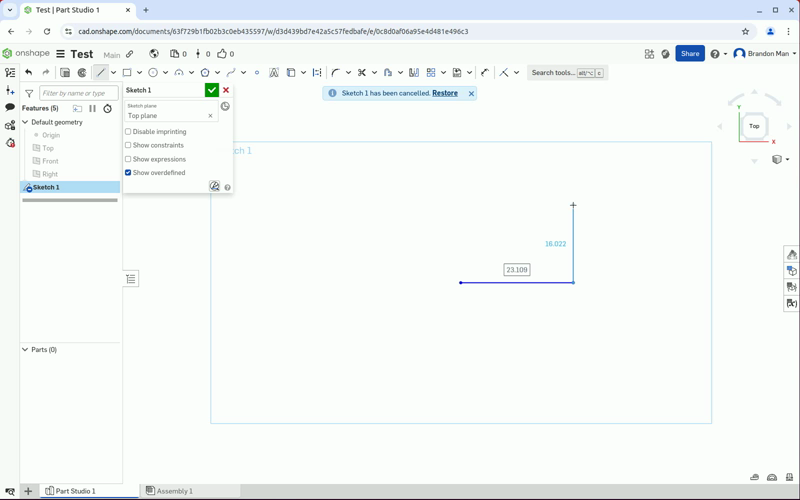
key_down(shift)
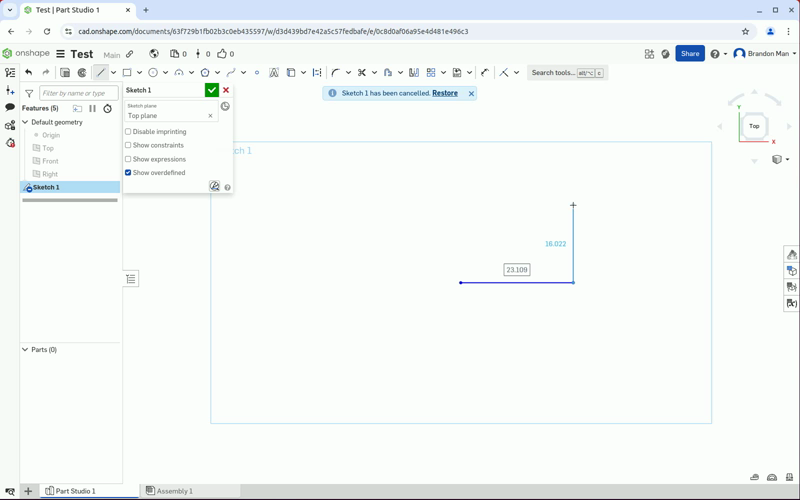
mouse_move(589, 204)
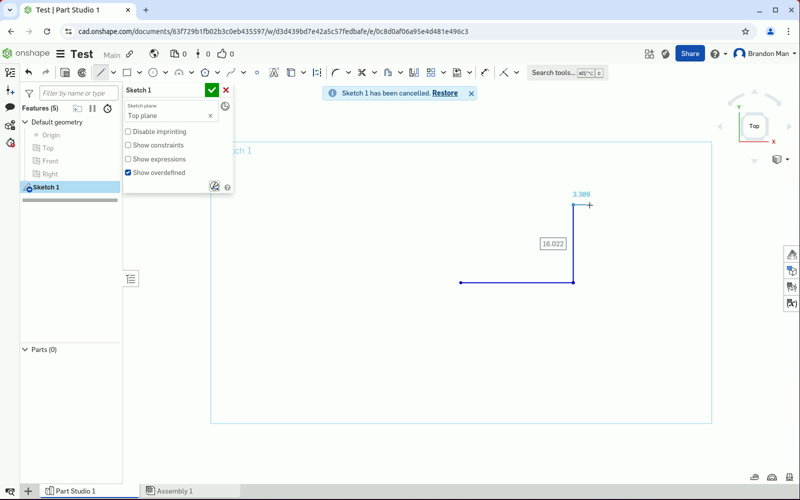
mouse_move(544, 204)
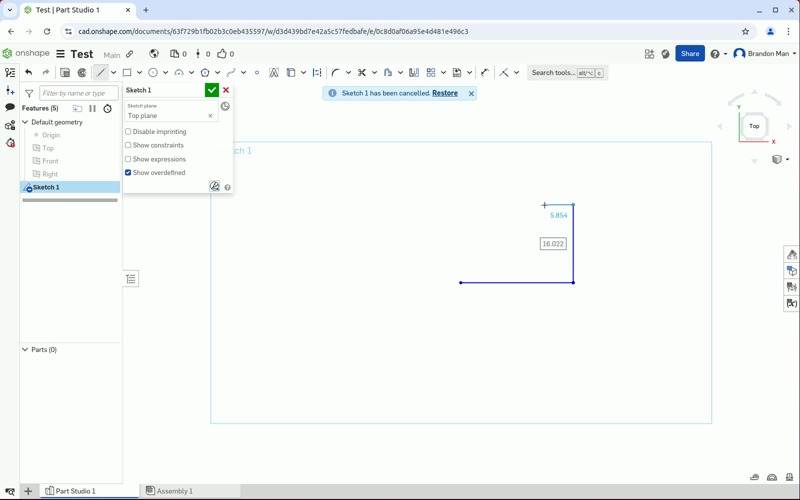
click(544, 204)
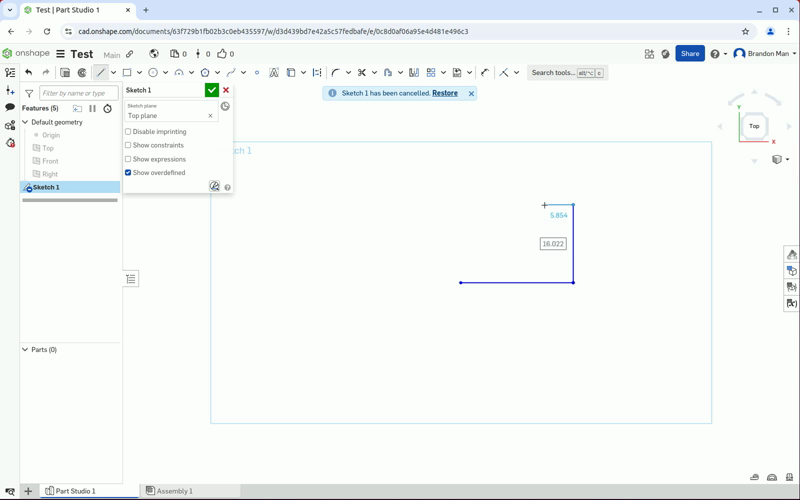
key_up(shift)
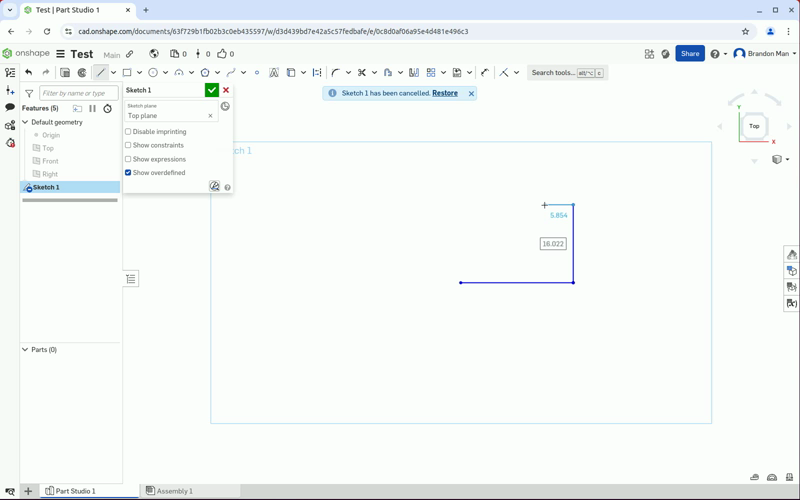
key_down(shift)
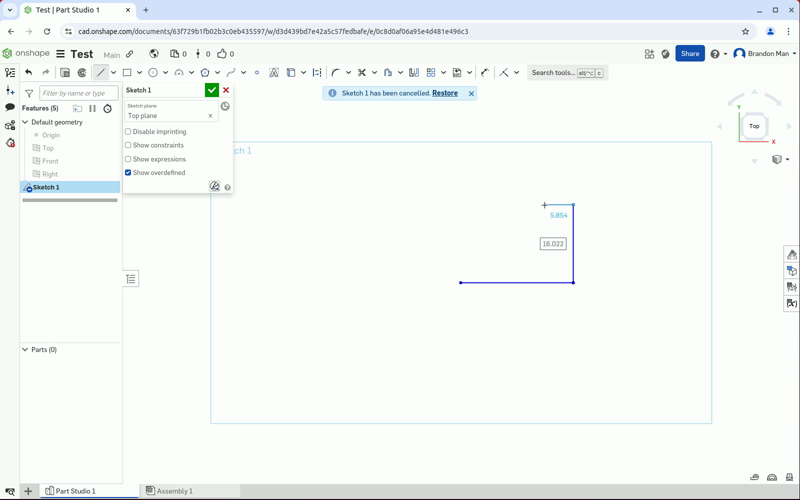
mouse_move(574, 204)
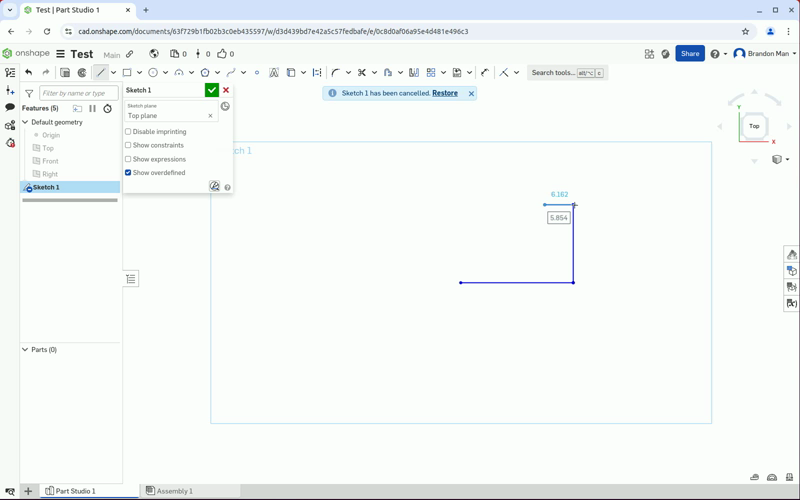
mouse_move(544, 211)
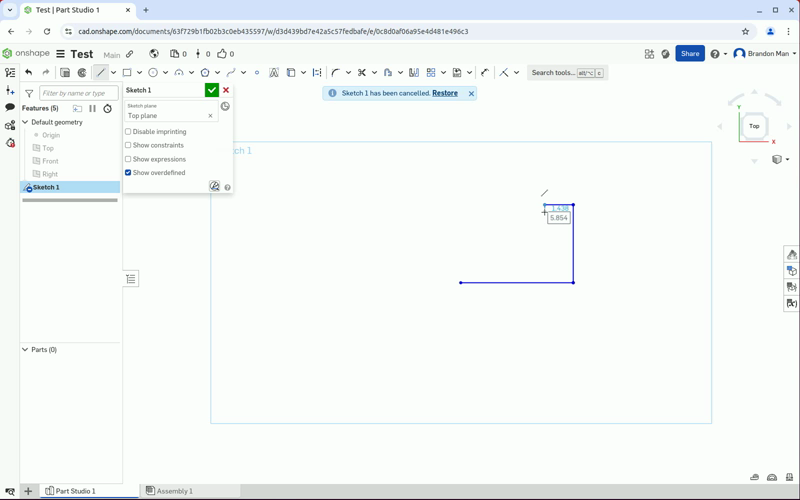
scroll(6)
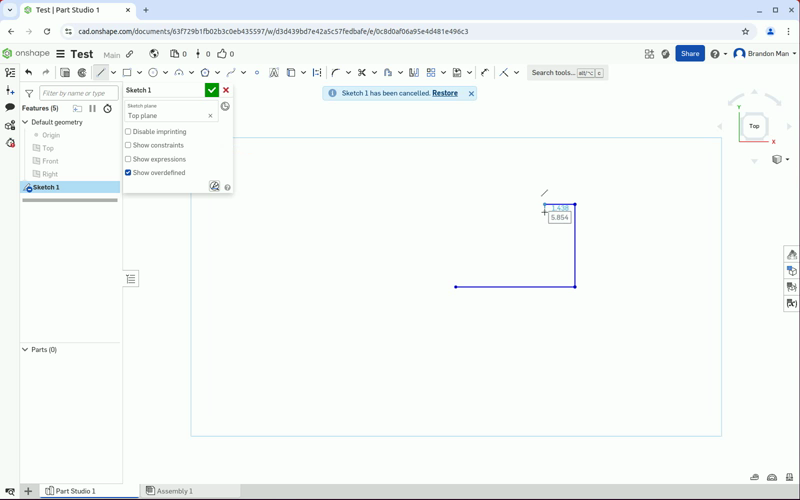
scroll(6)
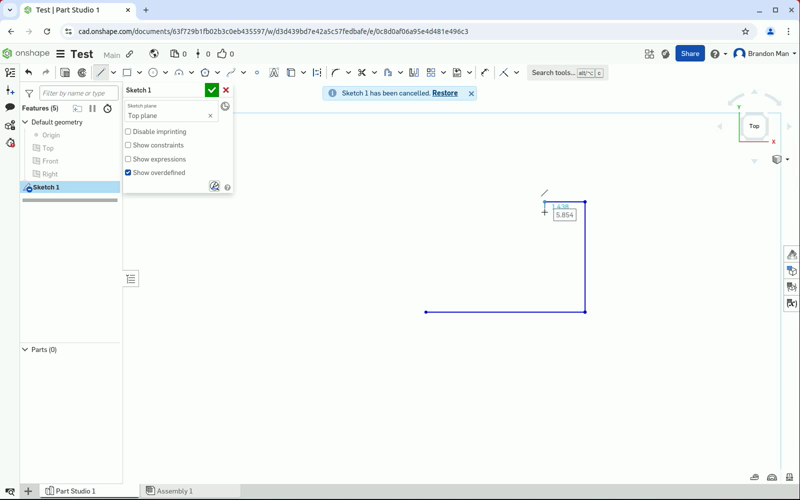
scroll(6)
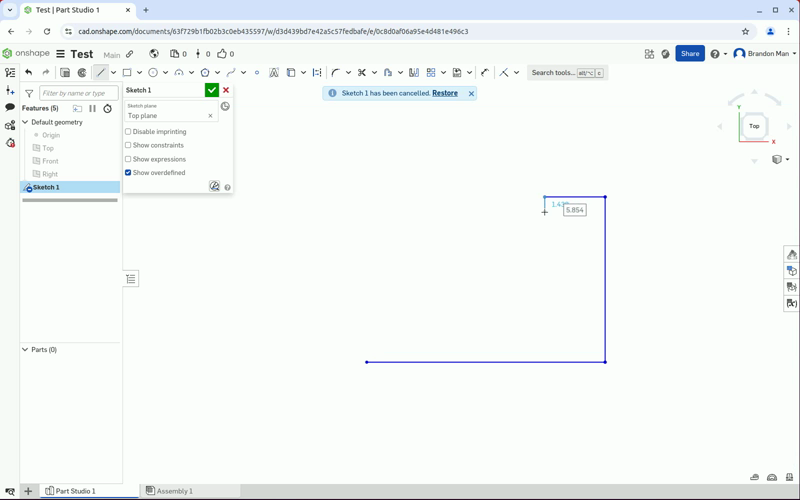
scroll(6)
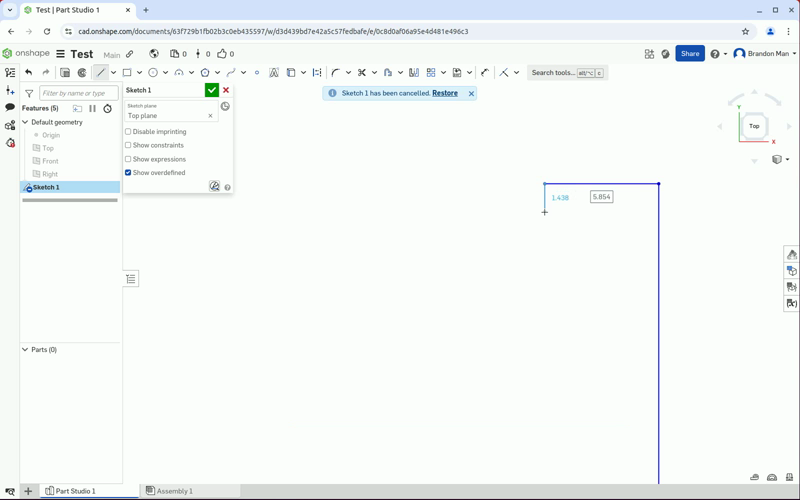
scroll(6)
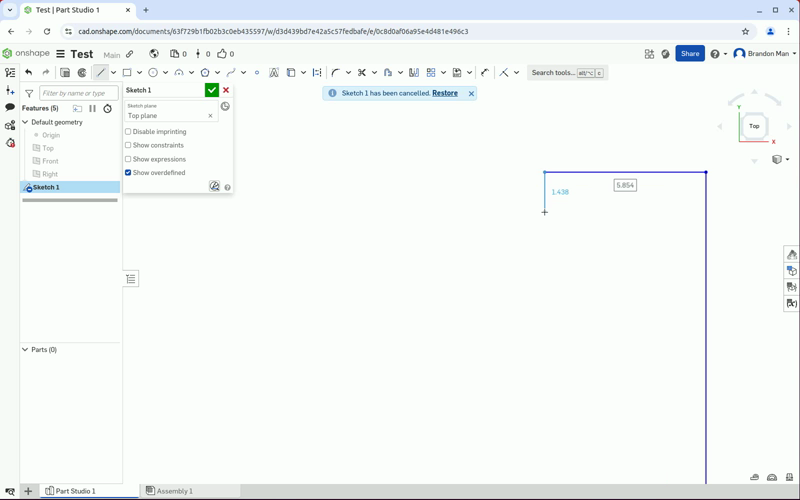
scroll(6)
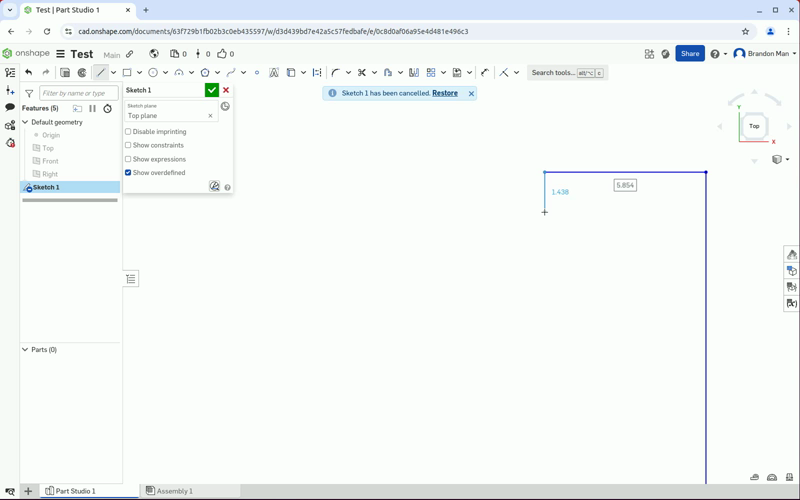
scroll(6)
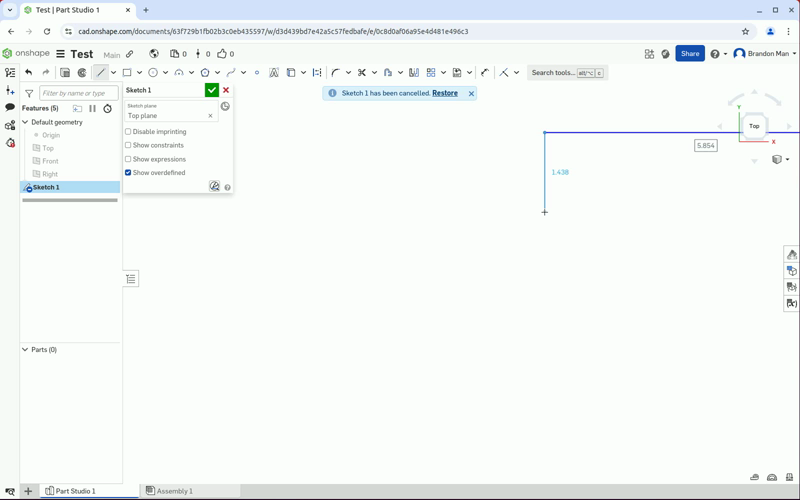
click(544, 211)
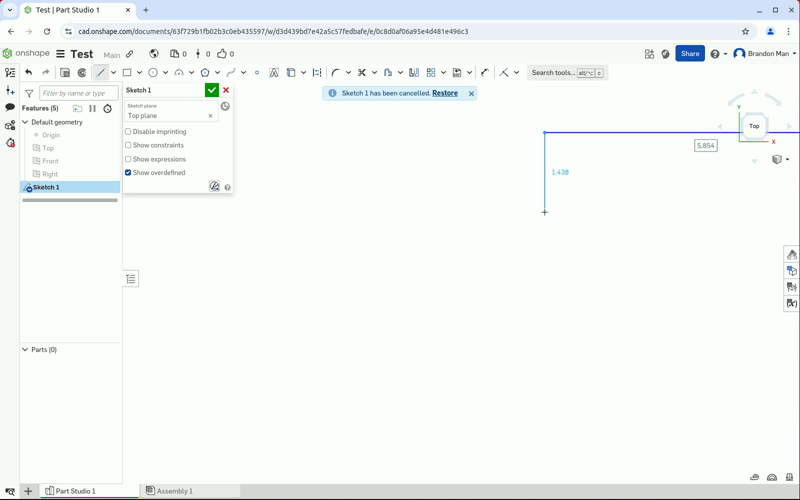
scroll(-6)
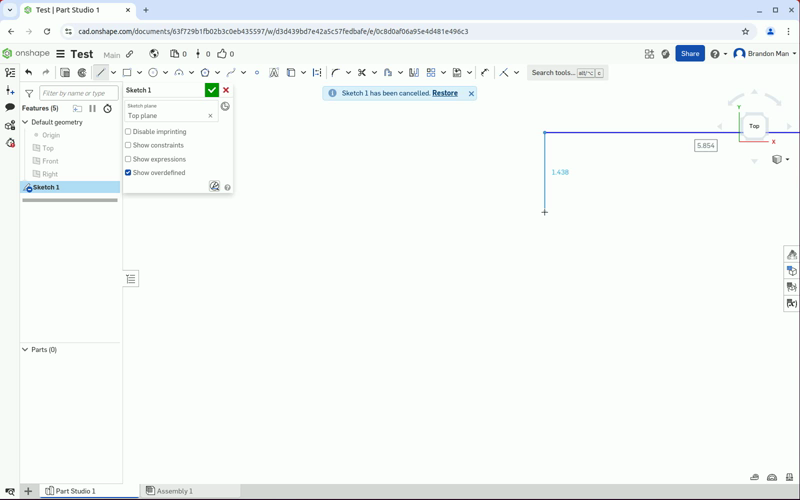
scroll(-6)
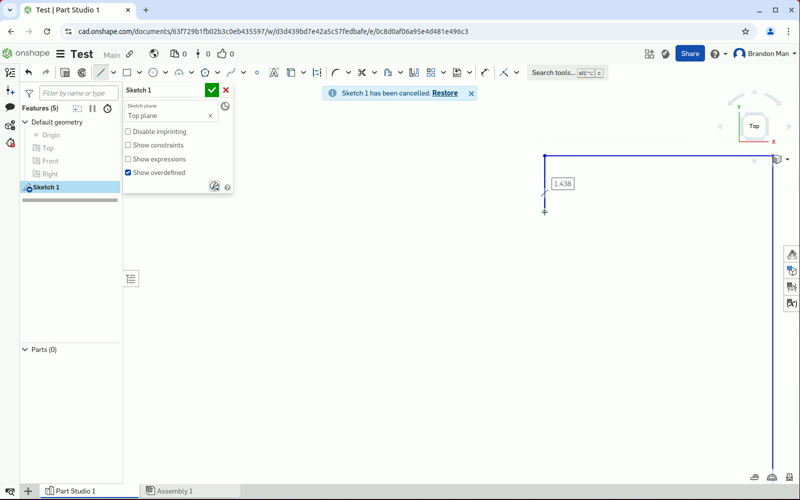
scroll(-6)
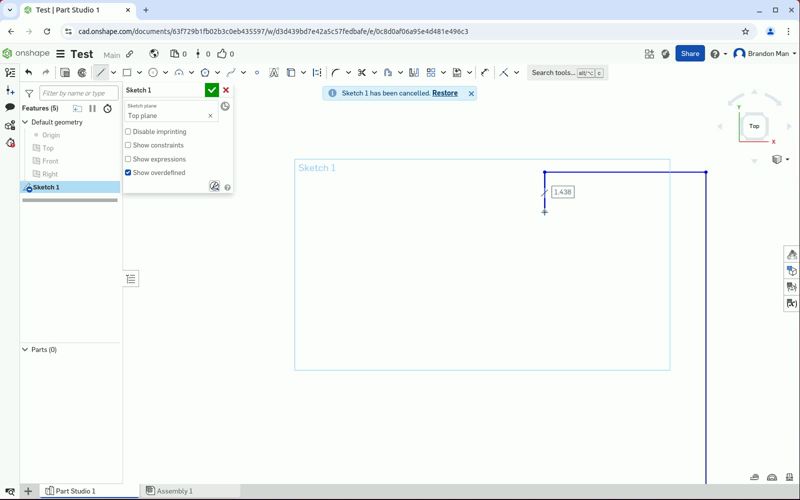
scroll(-6)
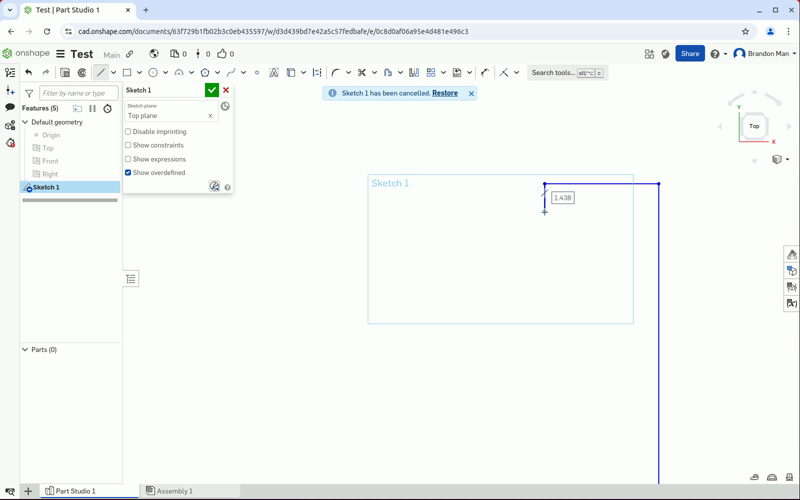
scroll(-6)
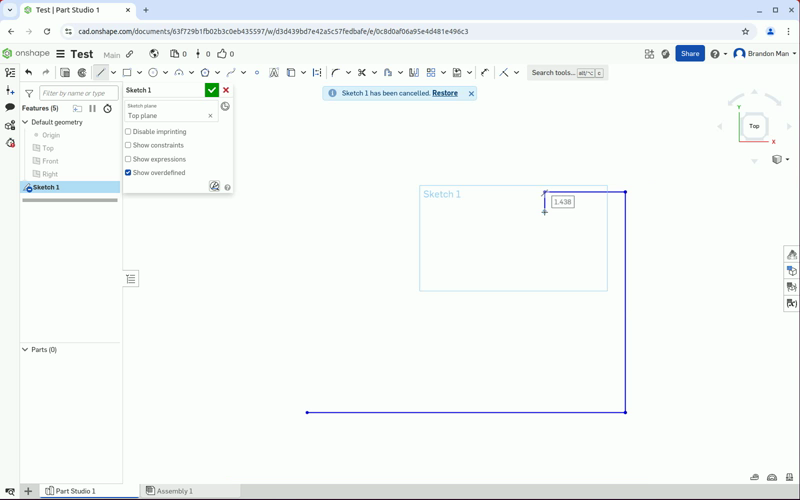
scroll(-6)
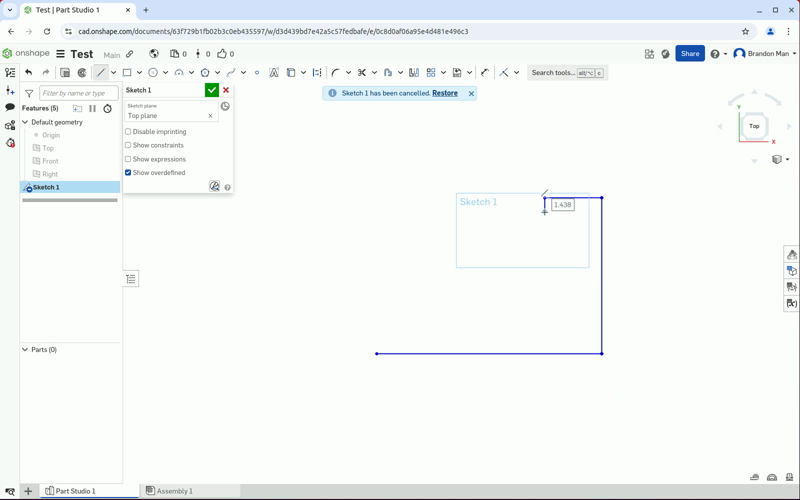
scroll(-6)
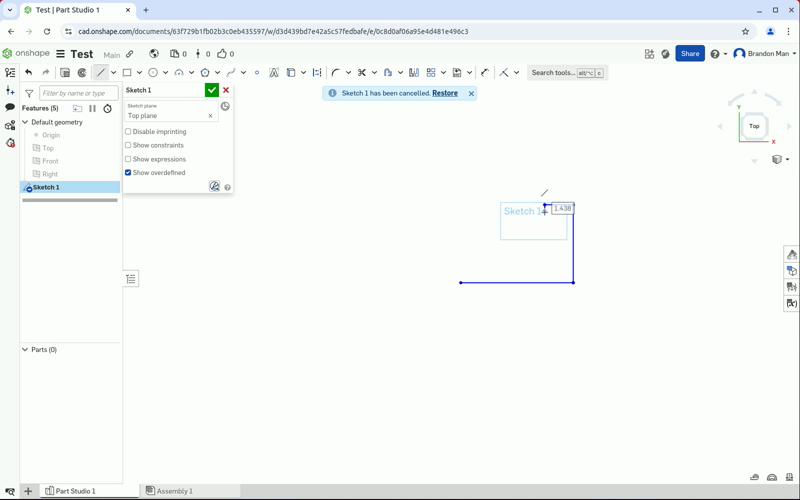
key_up(shift)
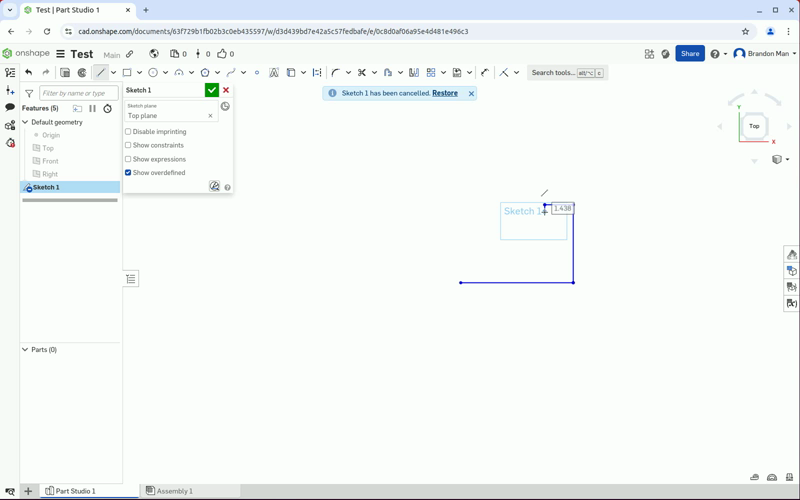
key_down(shift)
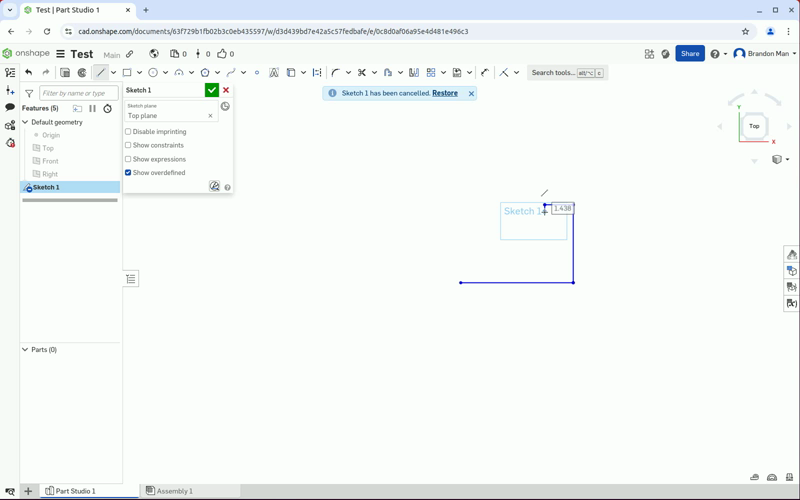
mouse_move(574, 211)
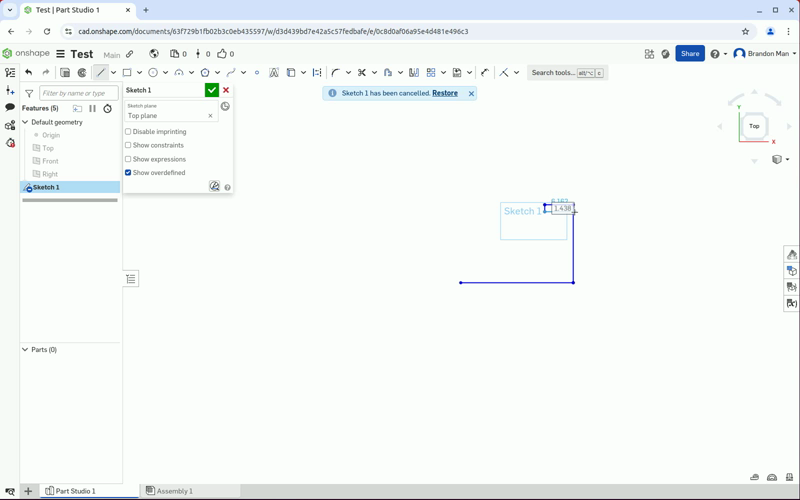
mouse_move(564, 211)
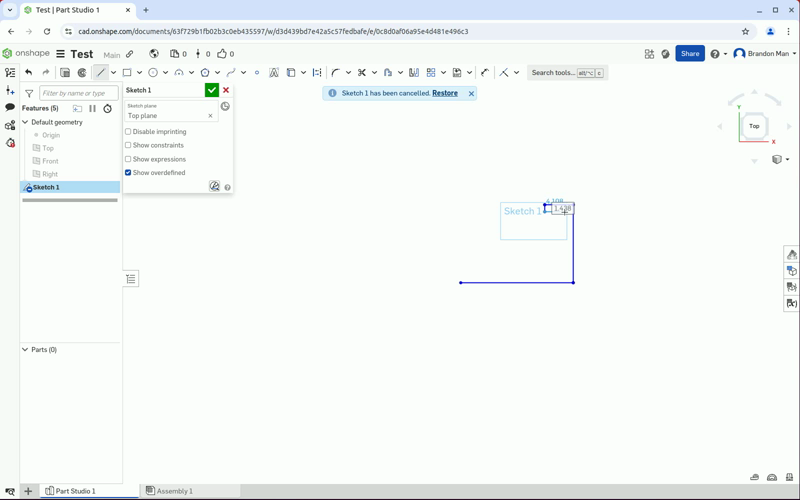
click(564, 211)
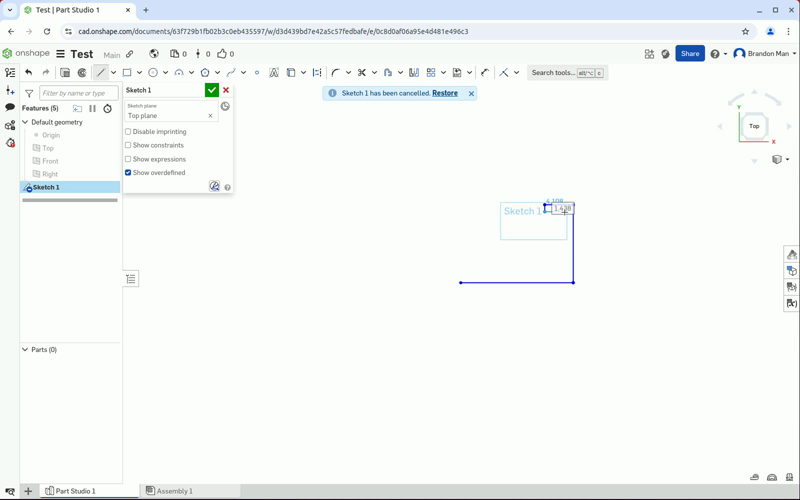
key_up(shift)
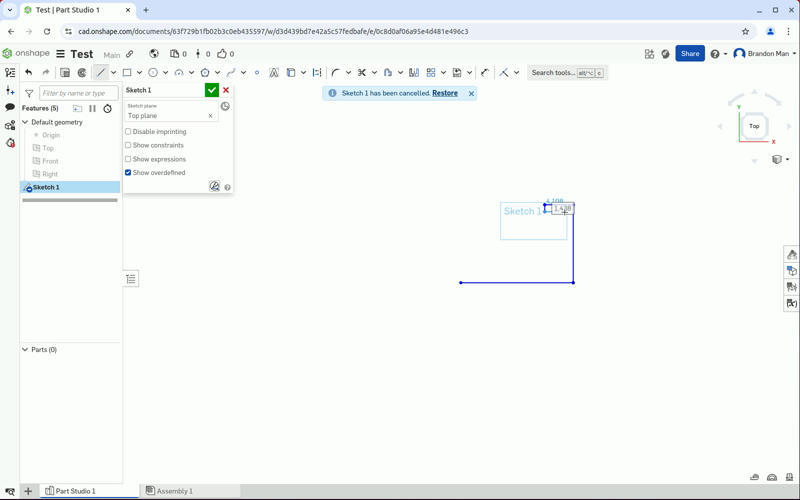
key_down(shift)
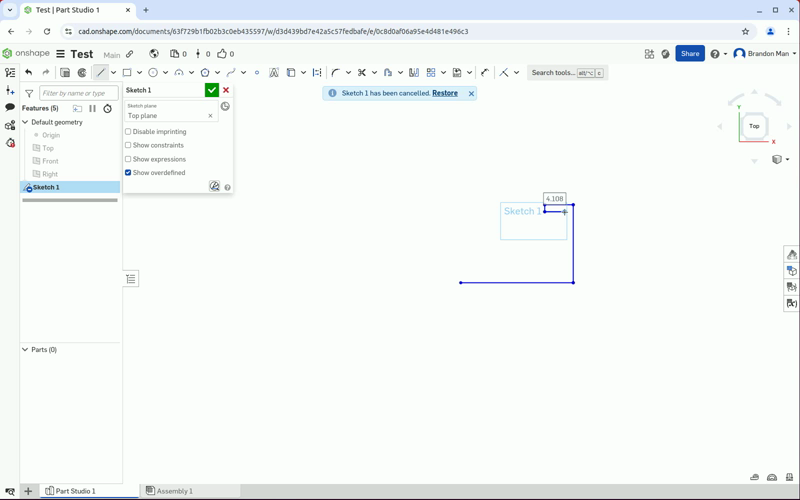
mouse_move(564, 274)
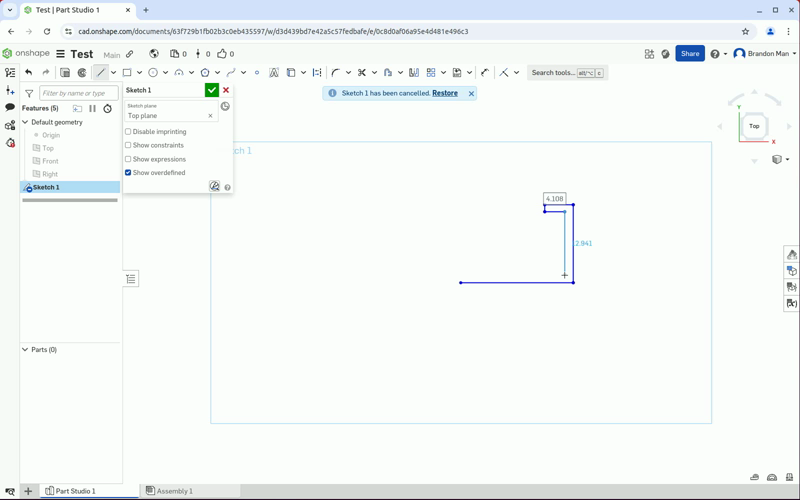
click(564, 274)
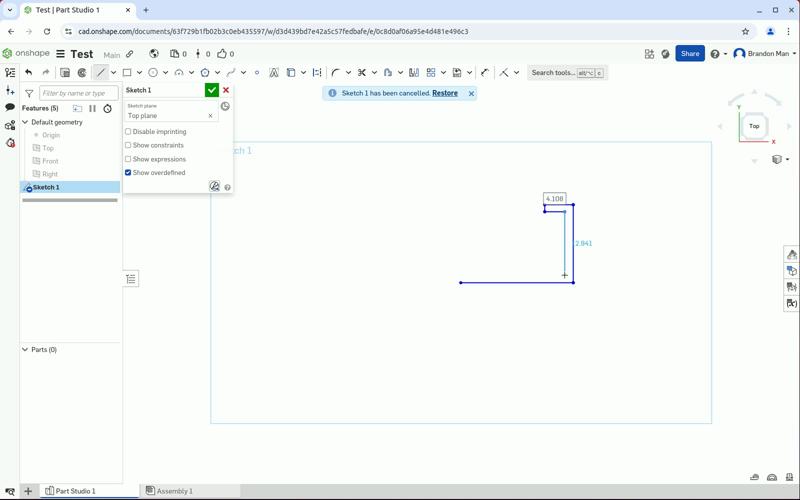
key_up(shift)
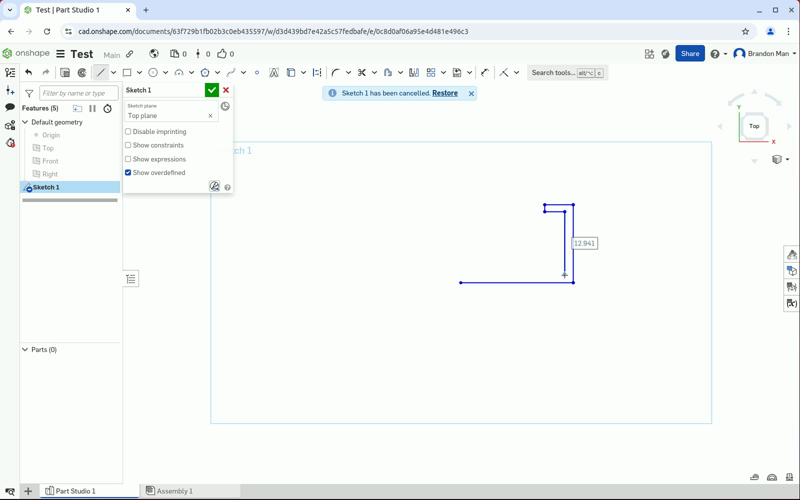
key_down(shift)
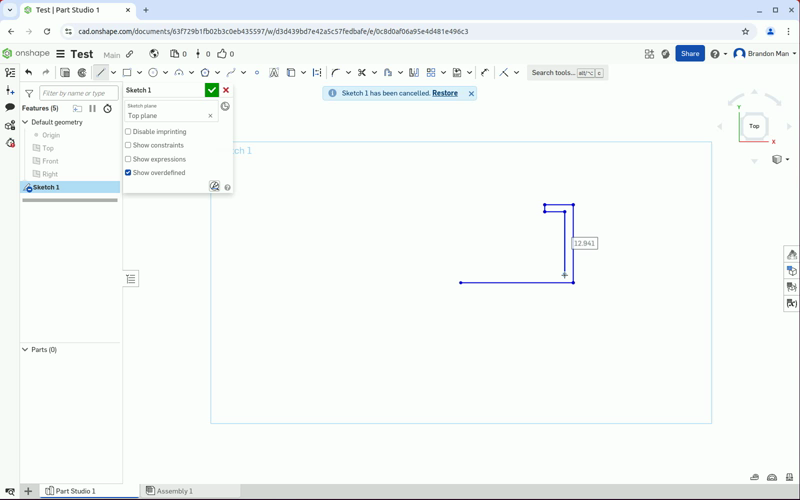
mouse_move(469, 274)
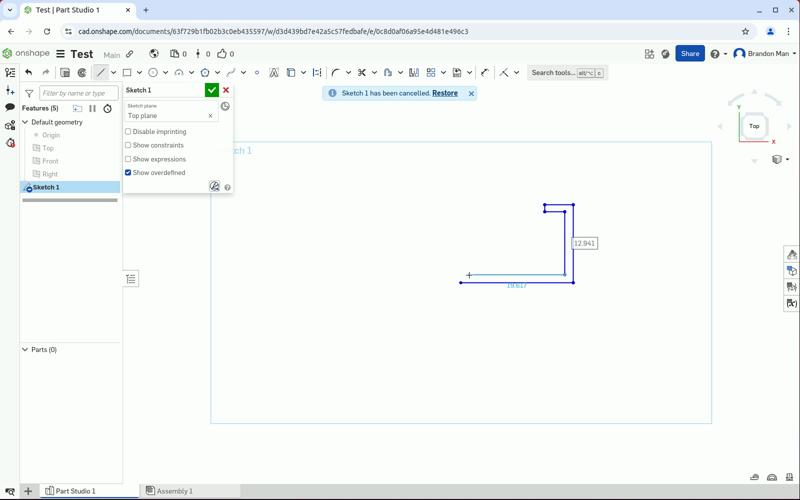
click(469, 274)
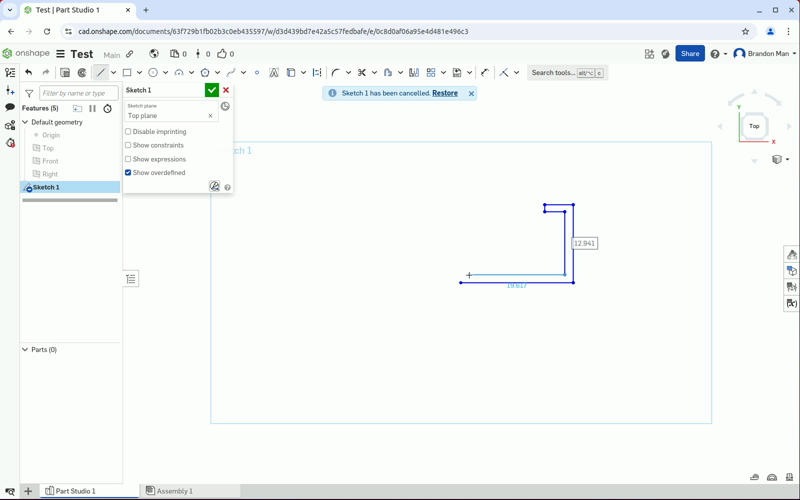
key_up(shift)
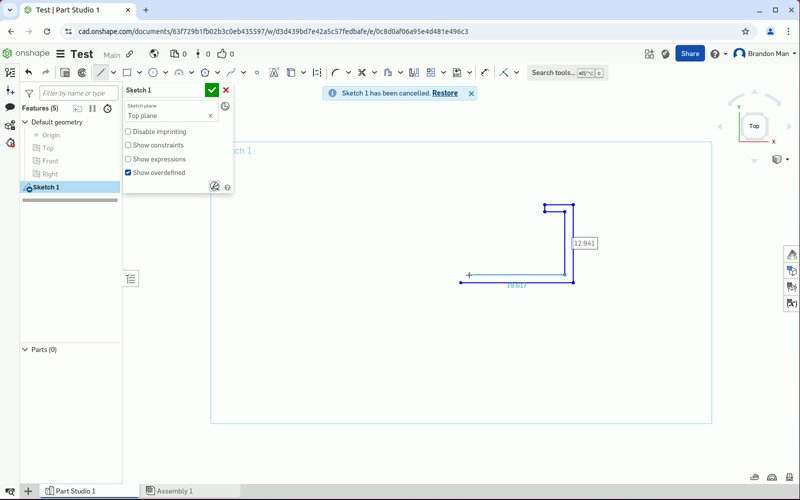
key_down(shift)
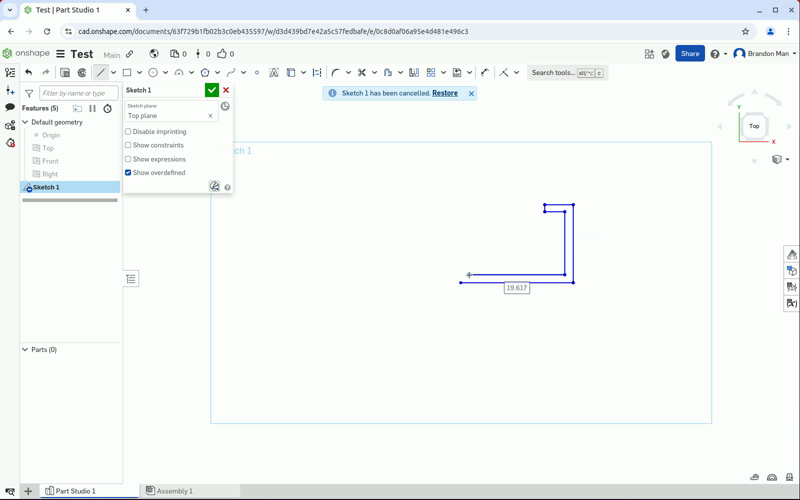
mouse_move(469, 211)
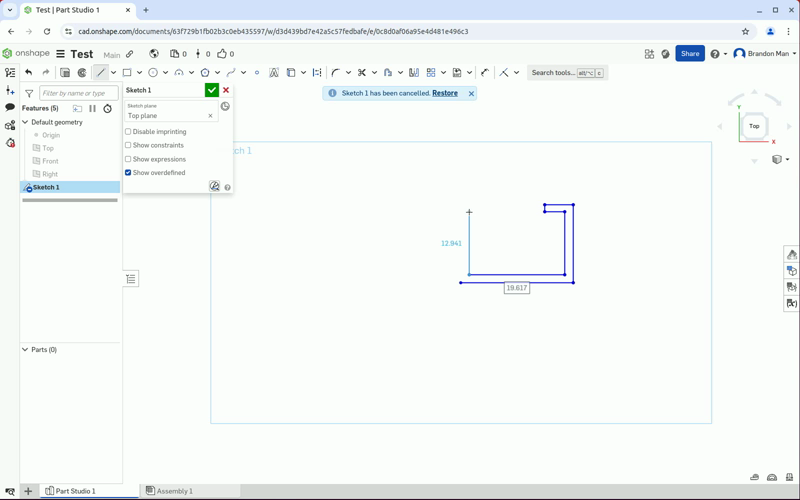
click(469, 211)
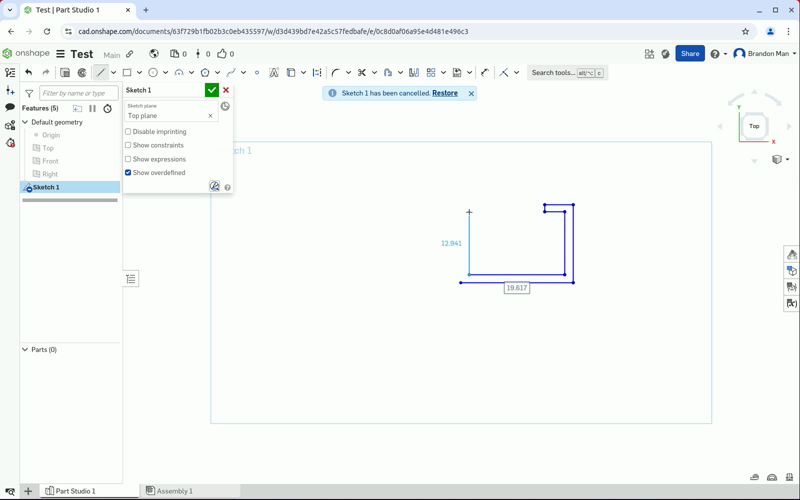
key_up(shift)
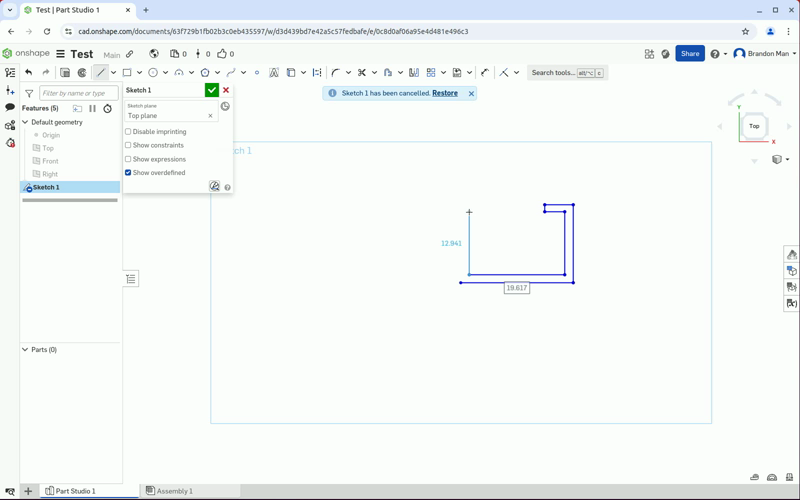
key_down(shift)
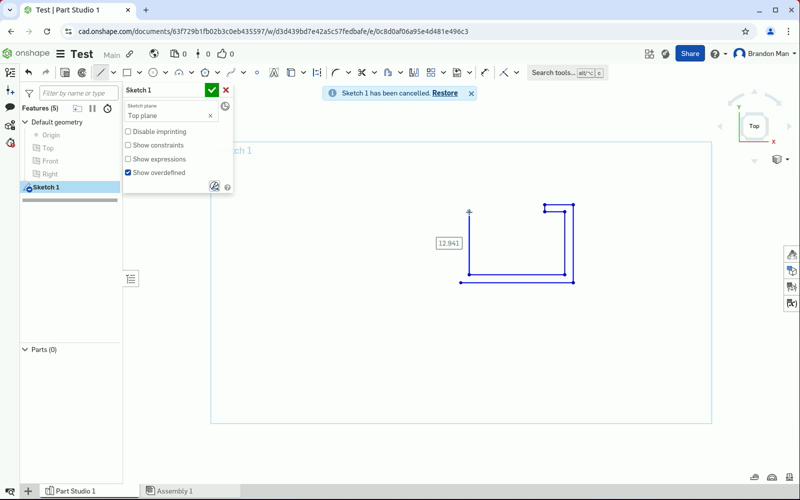
mouse_move(531, 211)
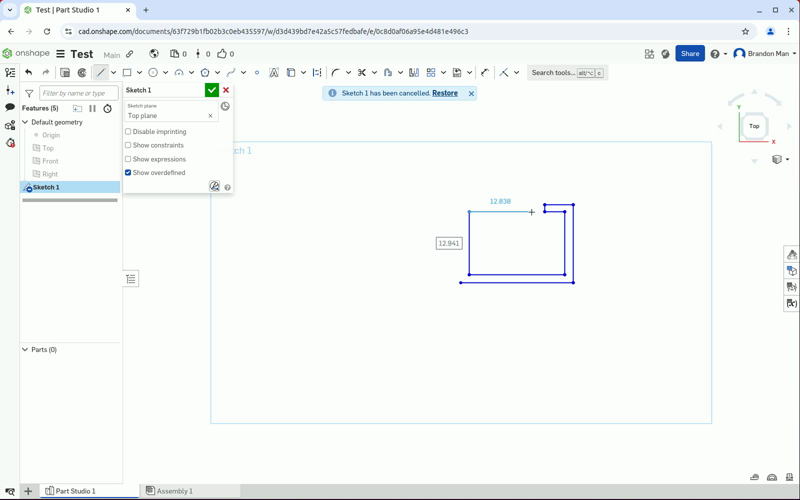
click(531, 211)
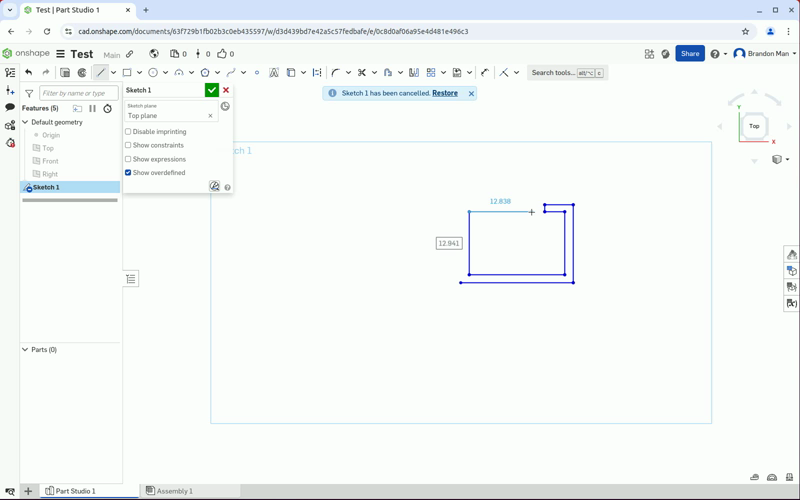
key_up(shift)
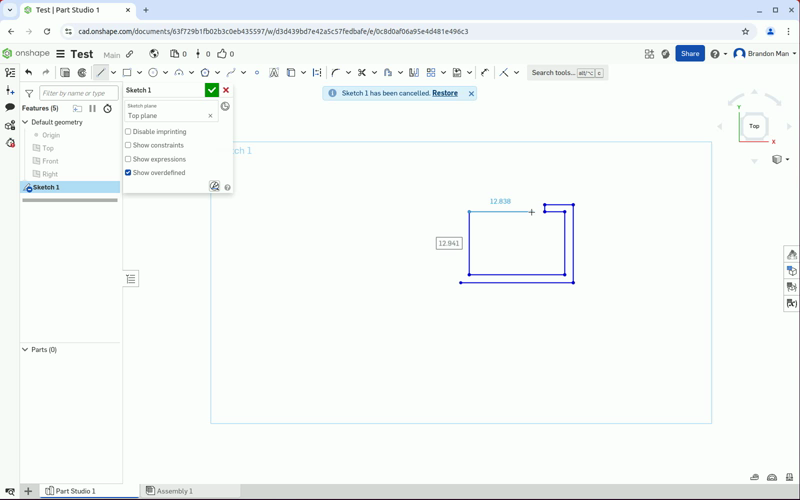
key_down(shift)
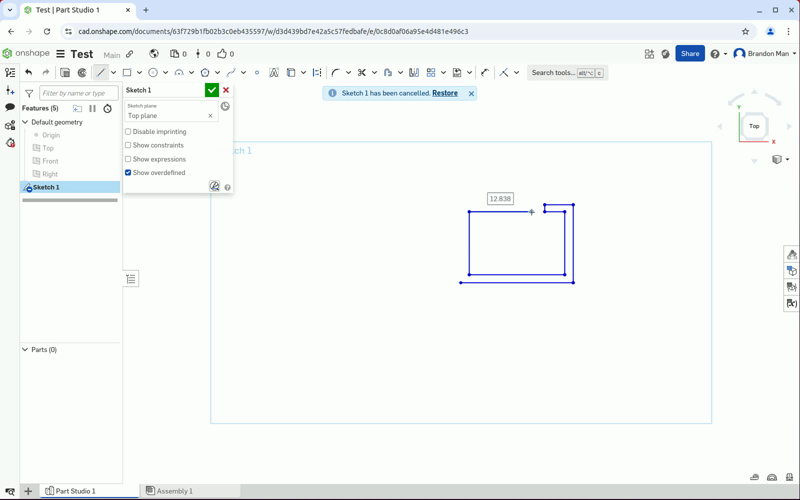
mouse_move(561, 211)
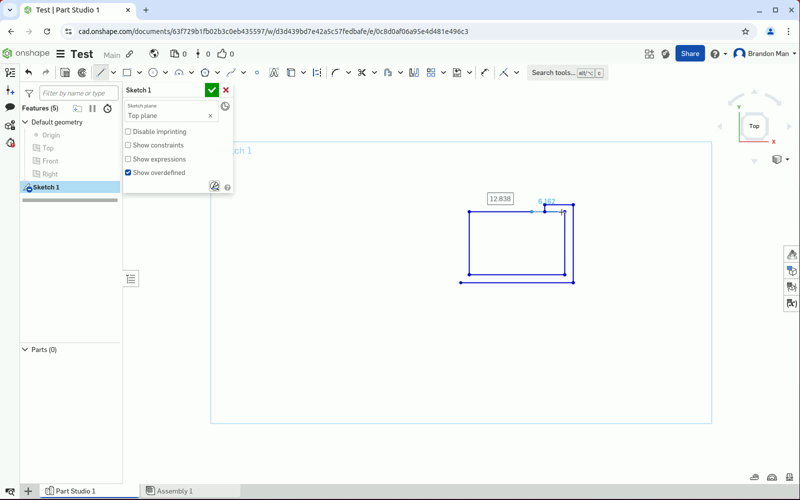
mouse_move(531, 204)
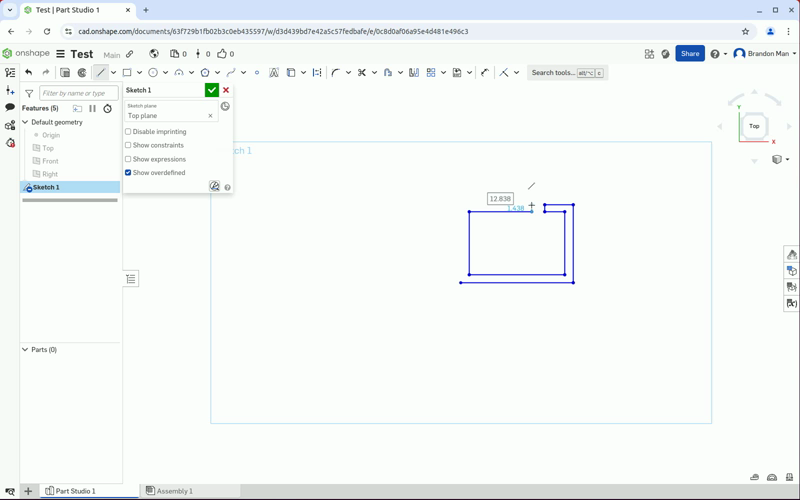
scroll(6)
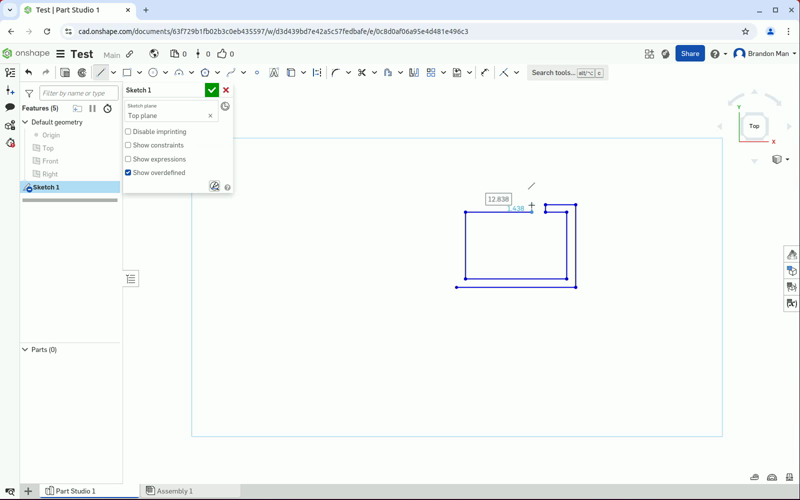
scroll(6)
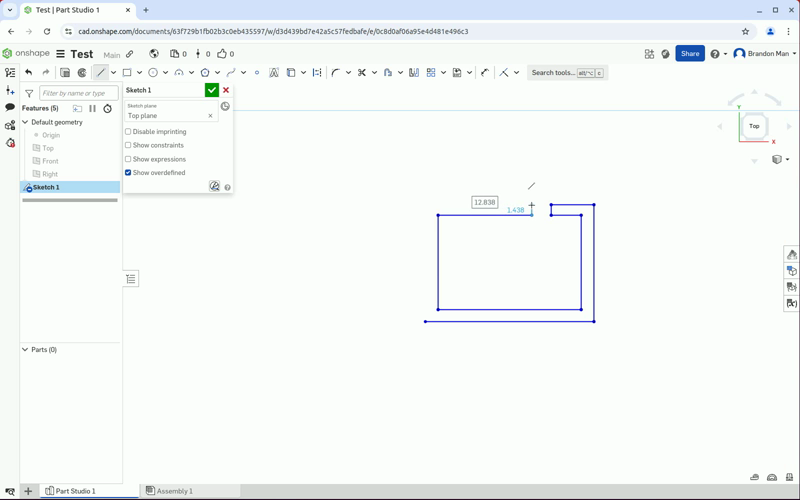
scroll(6)
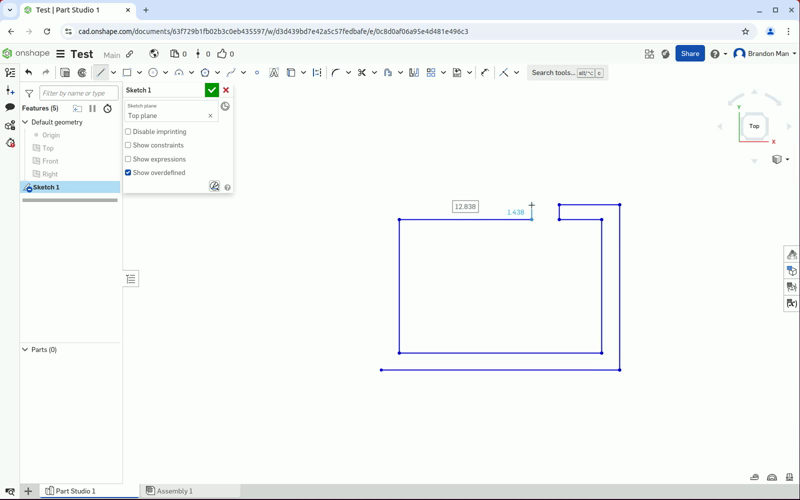
scroll(6)
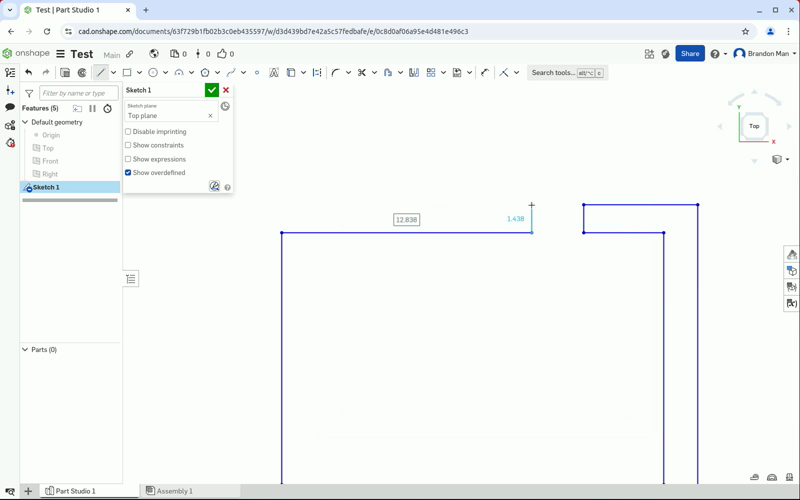
scroll(6)
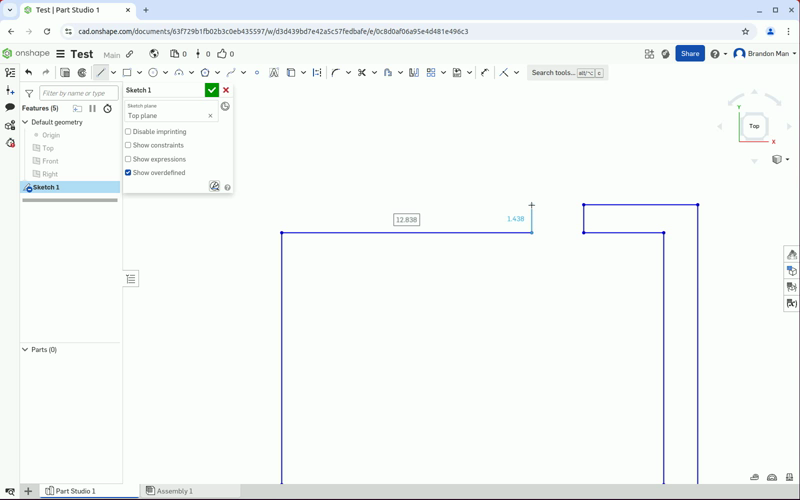
scroll(6)
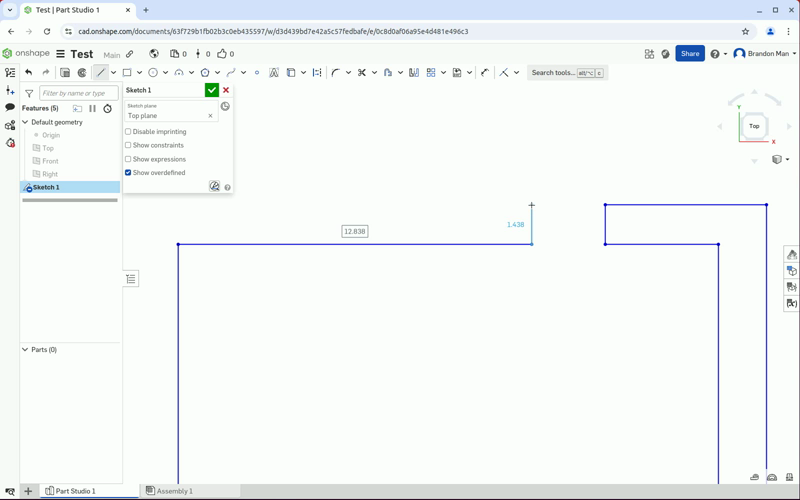
scroll(6)
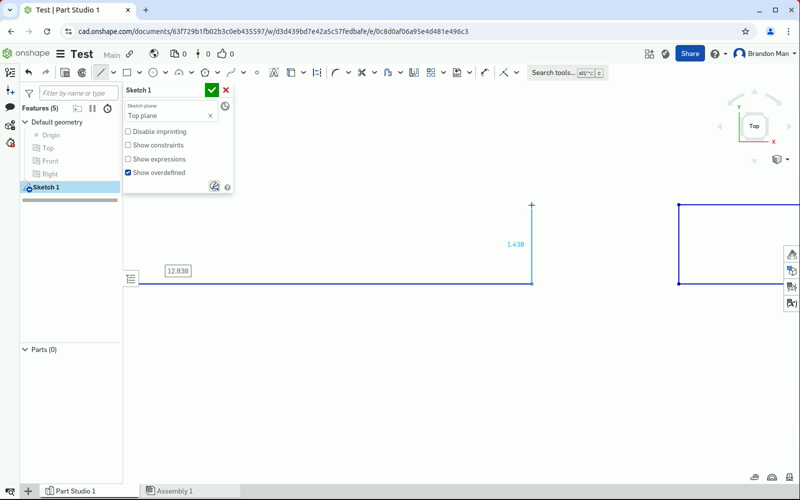
click(531, 204)
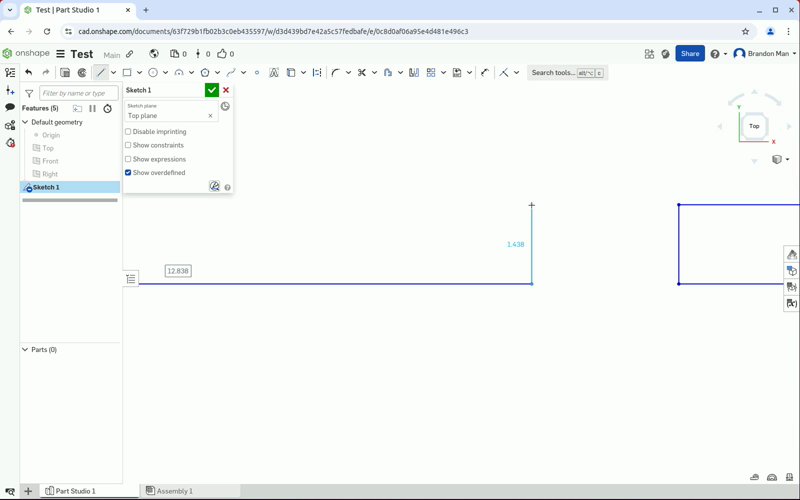
scroll(-6)
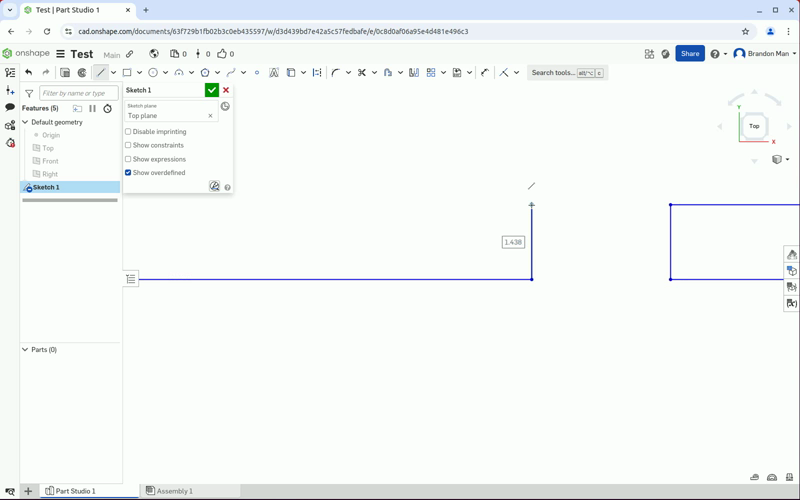
scroll(-6)
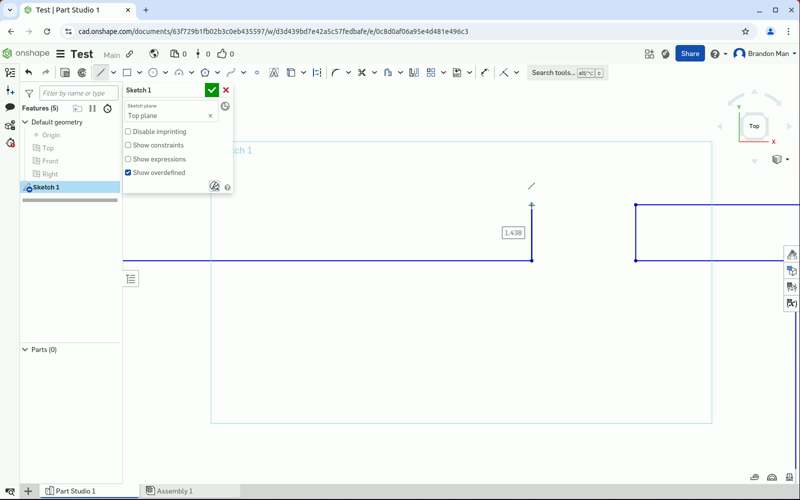
scroll(-6)
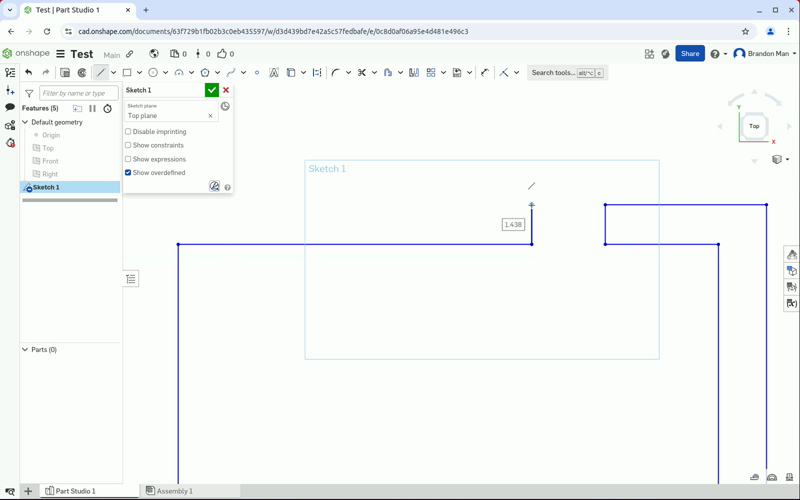
scroll(-6)
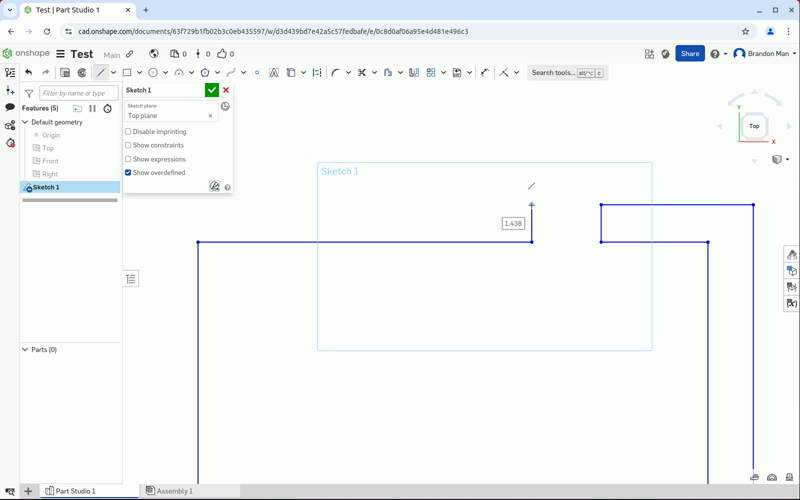
scroll(-6)
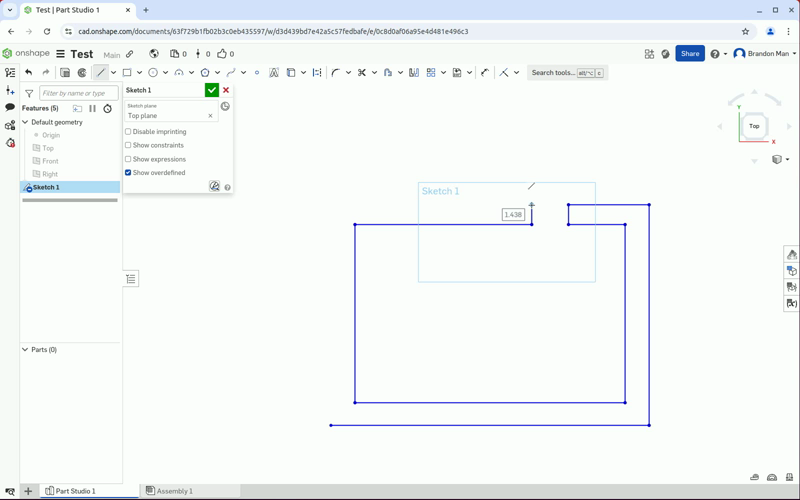
scroll(-6)
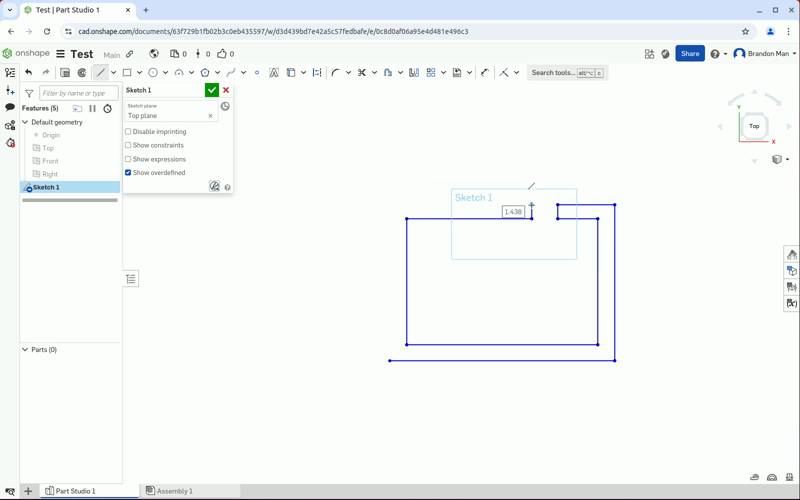
scroll(-6)
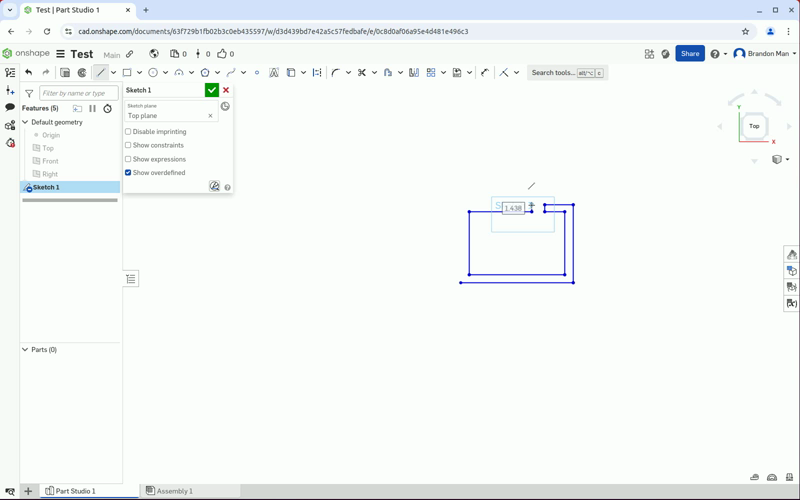
key_up(shift)
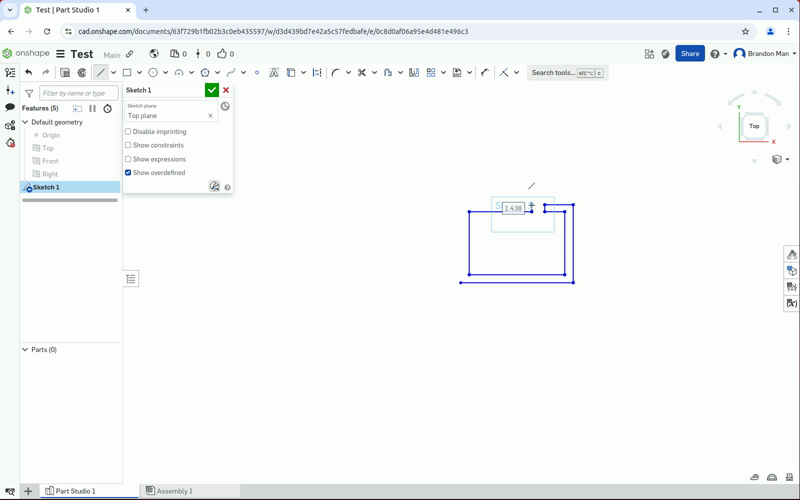
key_down(shift)
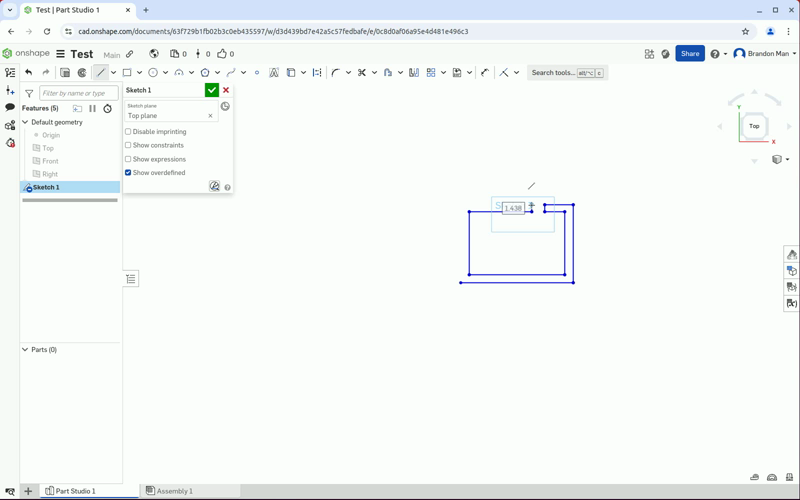
mouse_move(460, 204)
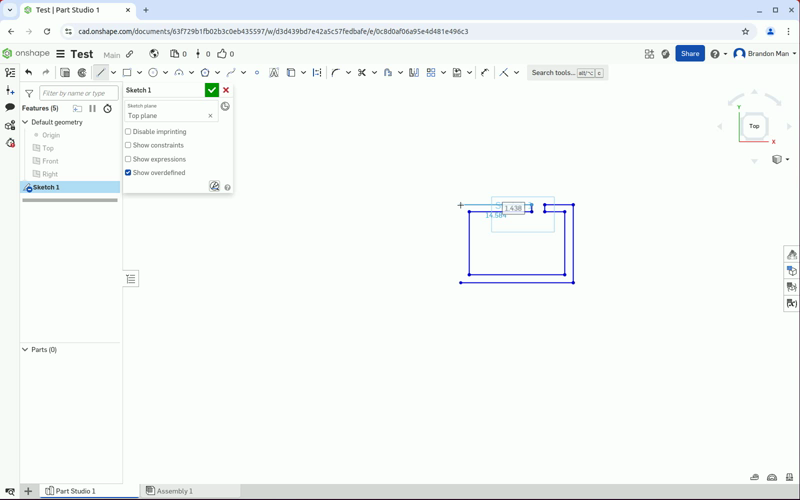
click(460, 204)
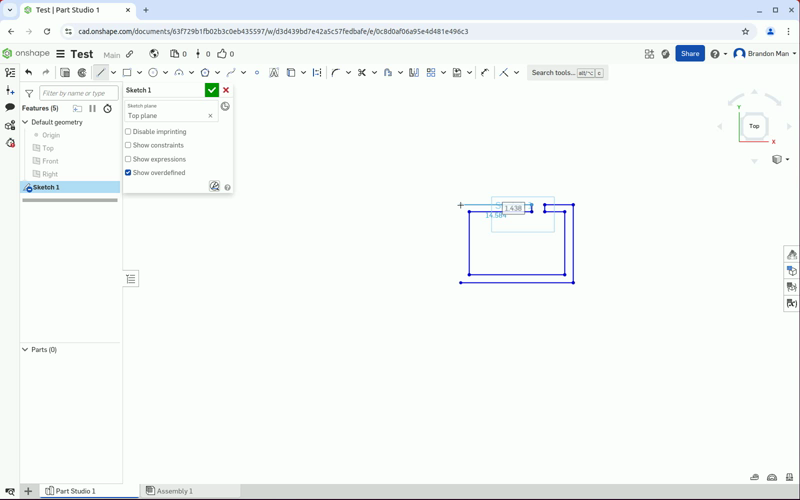
key_up(shift)
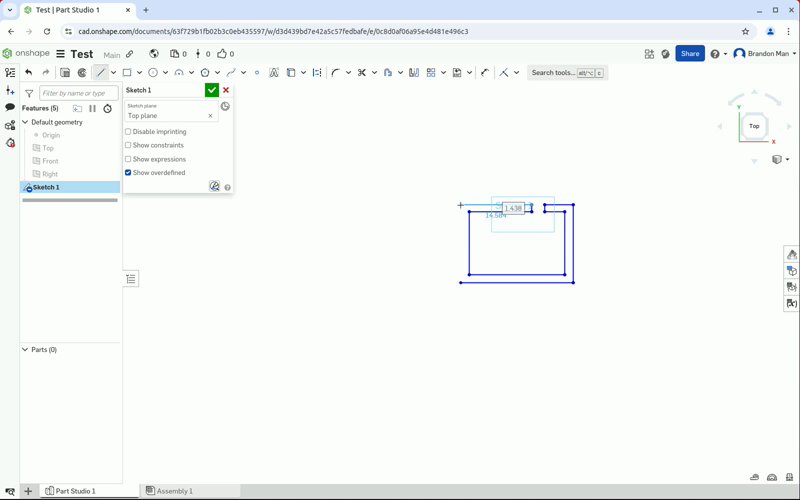
key_down(shift)
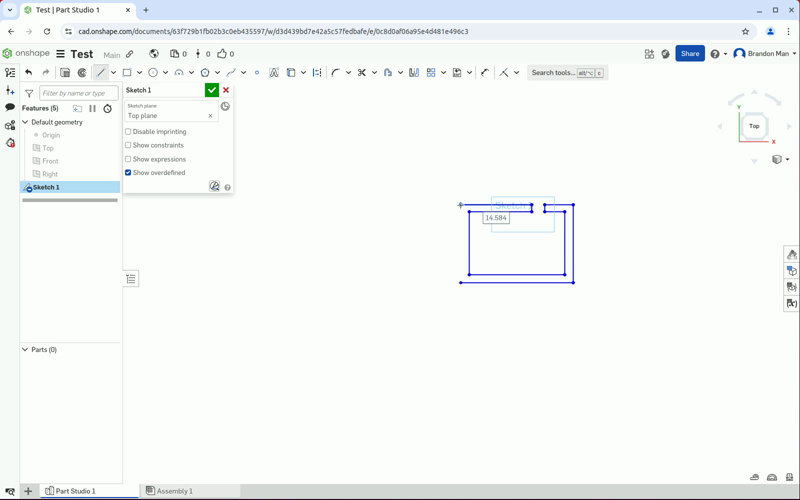
mouse_move(460, 282)
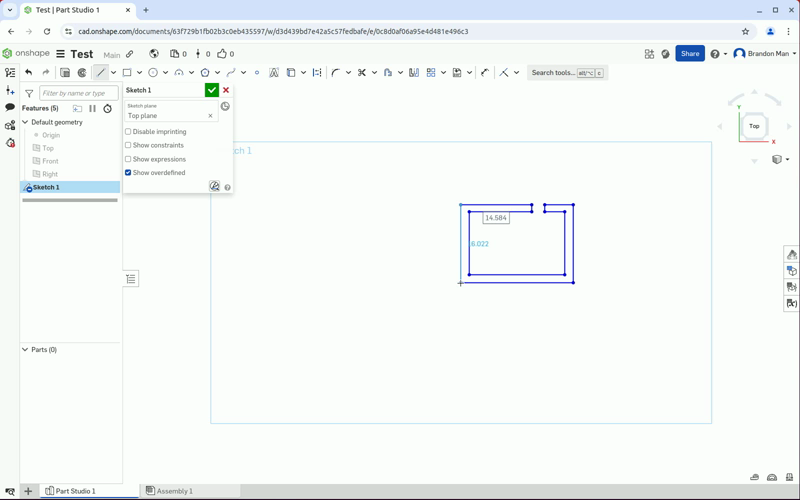
key_up(shift)
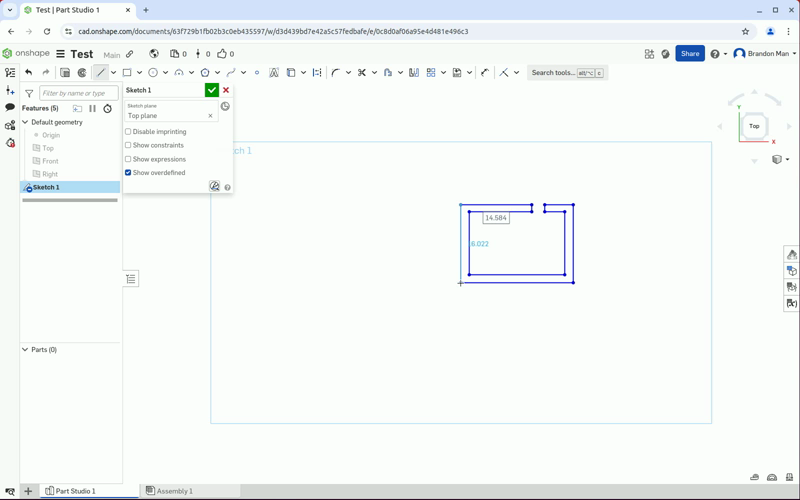
click(460, 282)
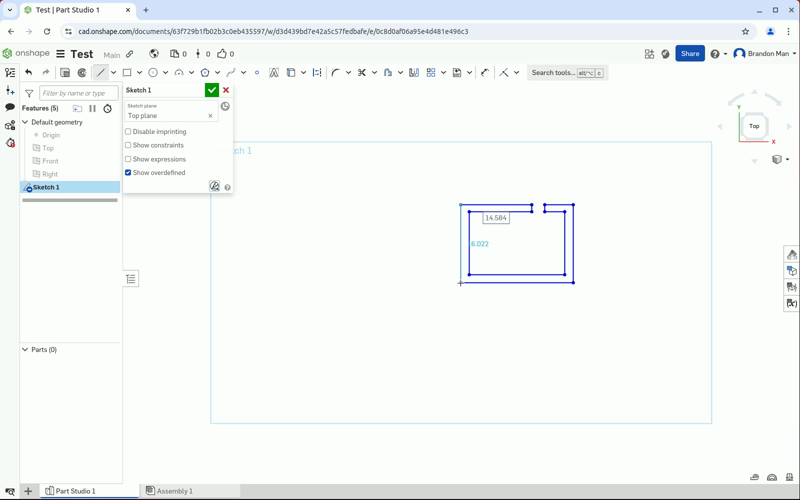
key(esc)
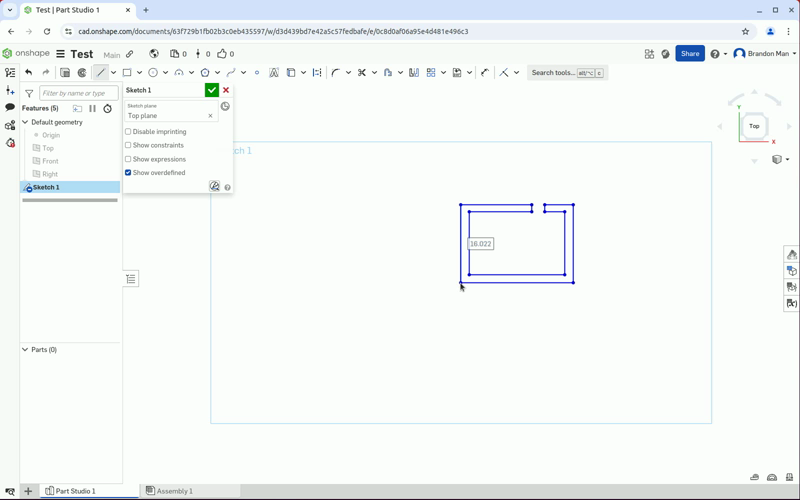
mouse_move(463, 236)
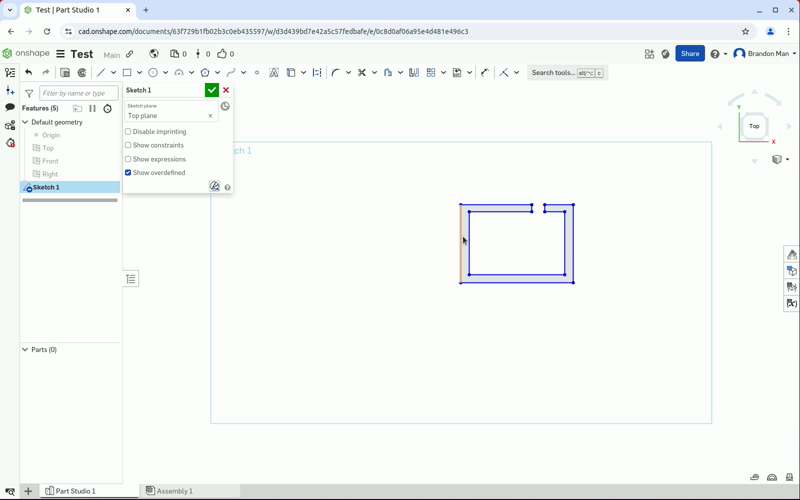
click(463, 236)
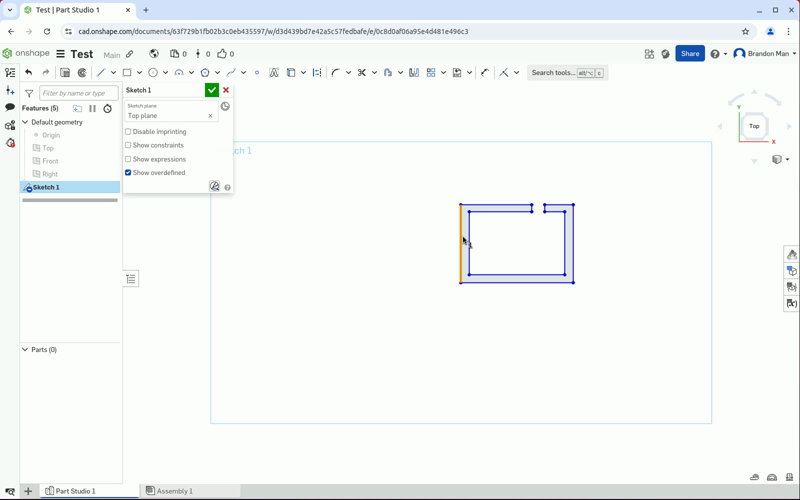
mouse_move(73, 352)
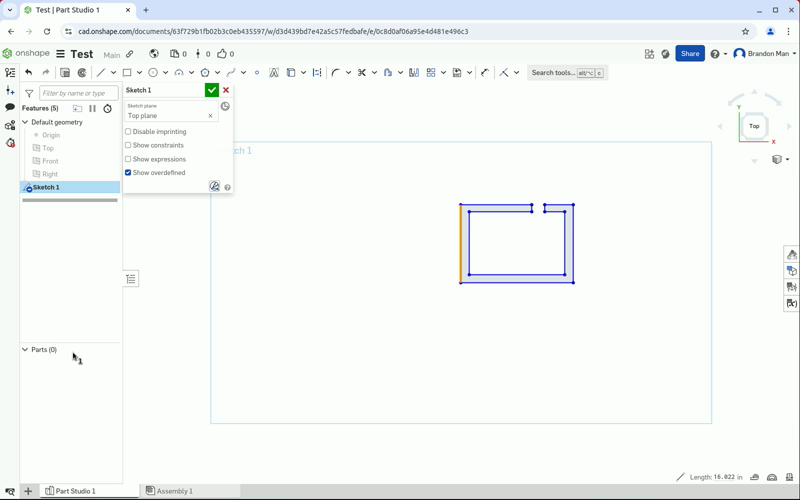
key(shift+y)
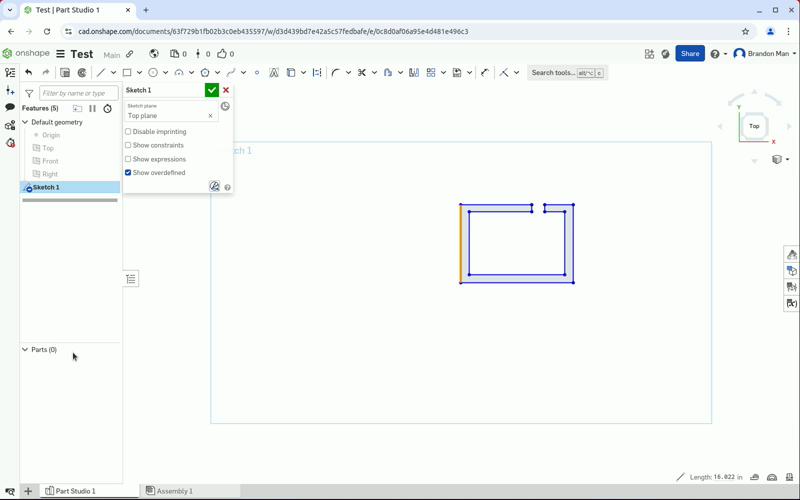
key(shift+e)
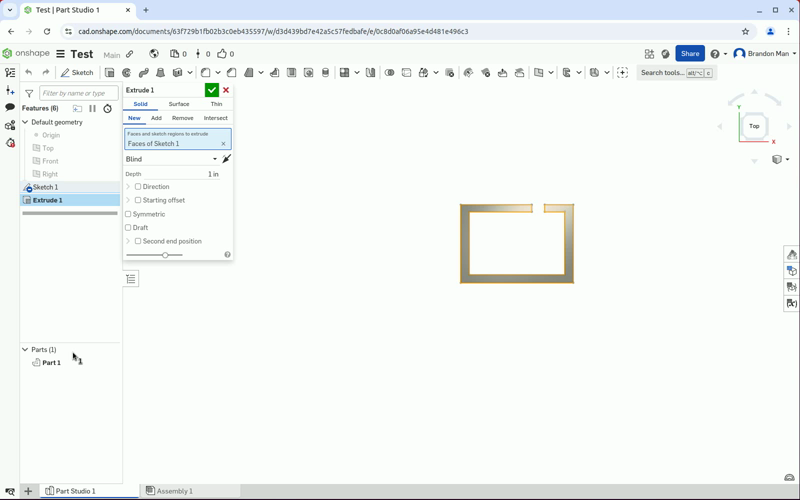
mouse_move(143, 106)
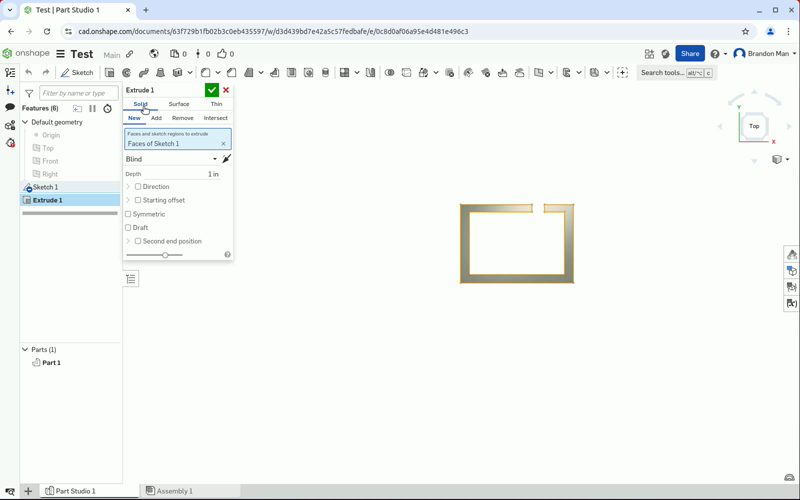
click(143, 106)
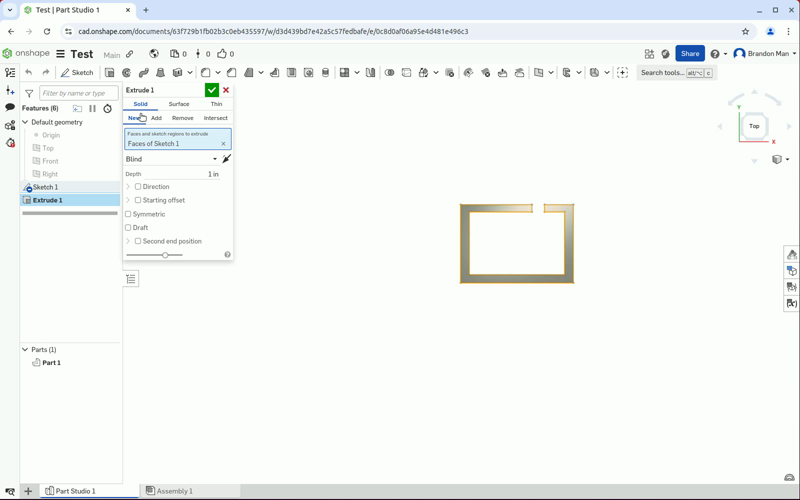
mouse_move(137, 120)
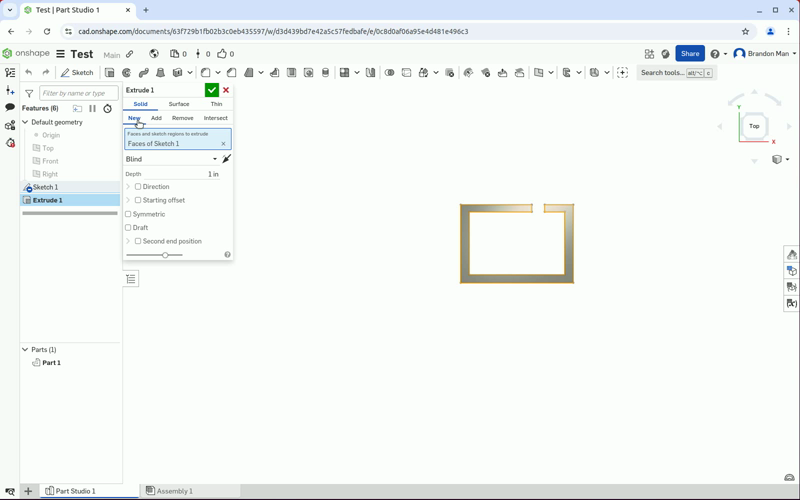
click(137, 120)
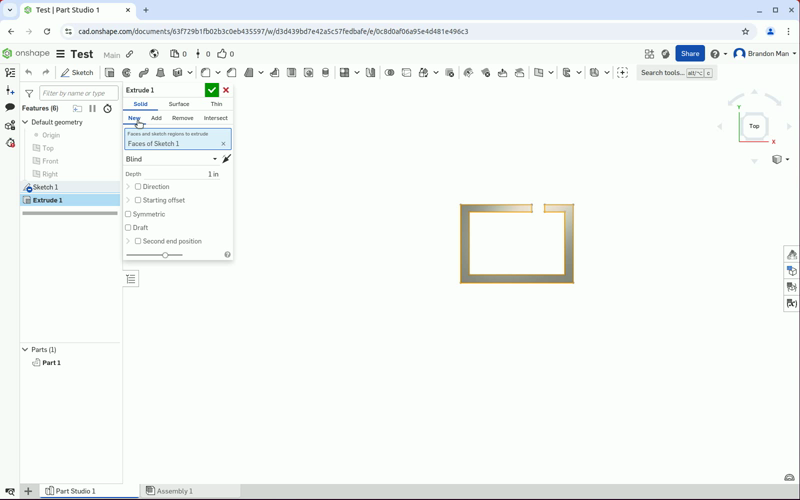
key(tab, 4)
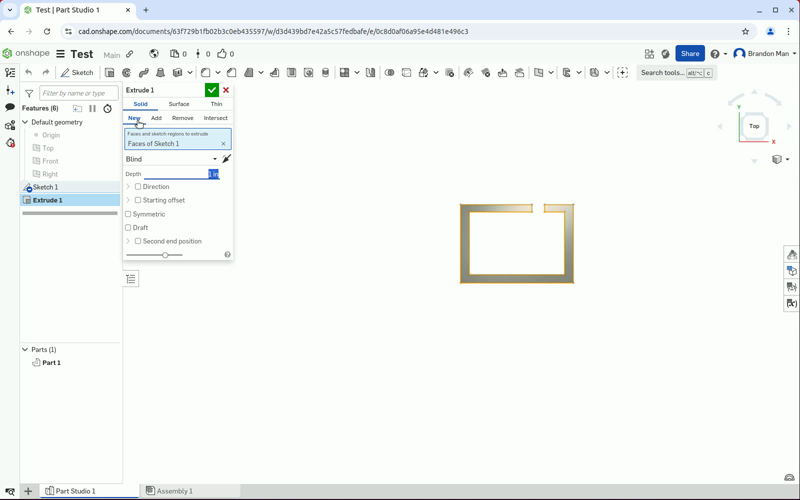
text(5.777)
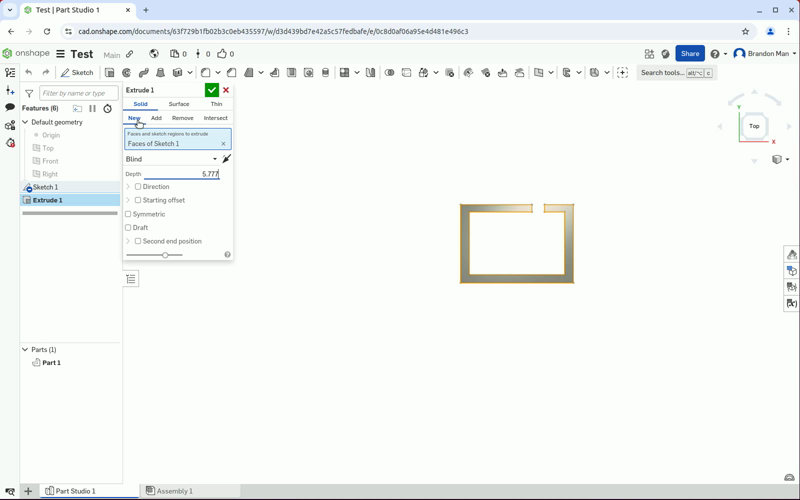
key(enter)
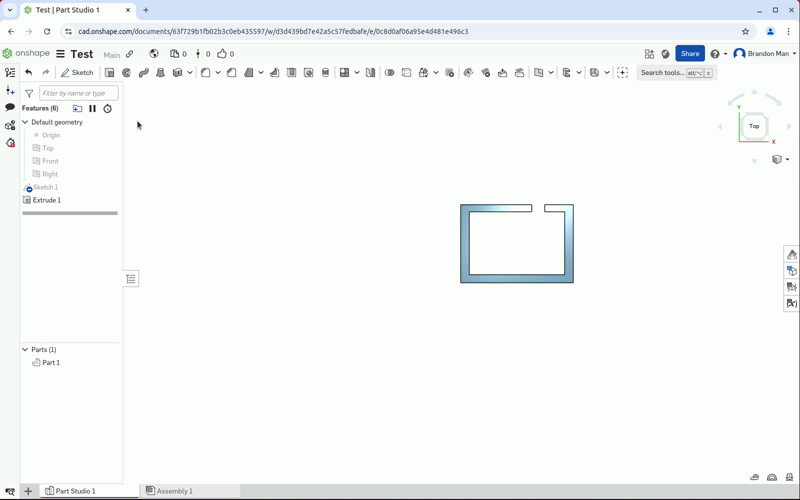
key(shift+h)
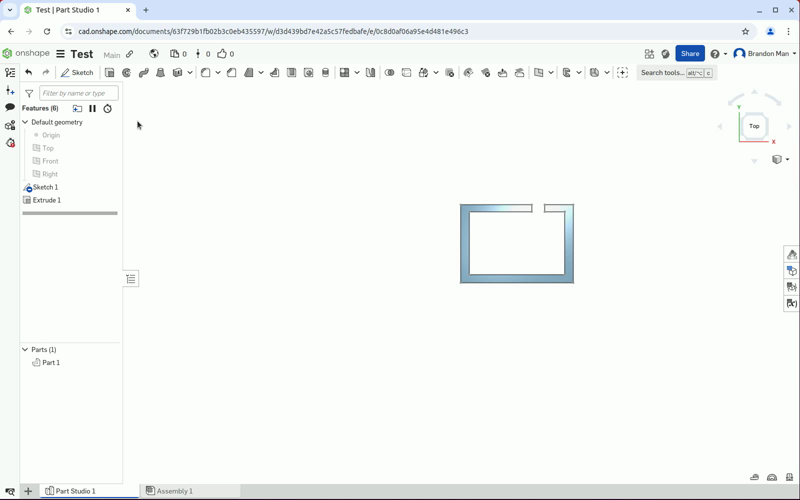
key(shift+h)
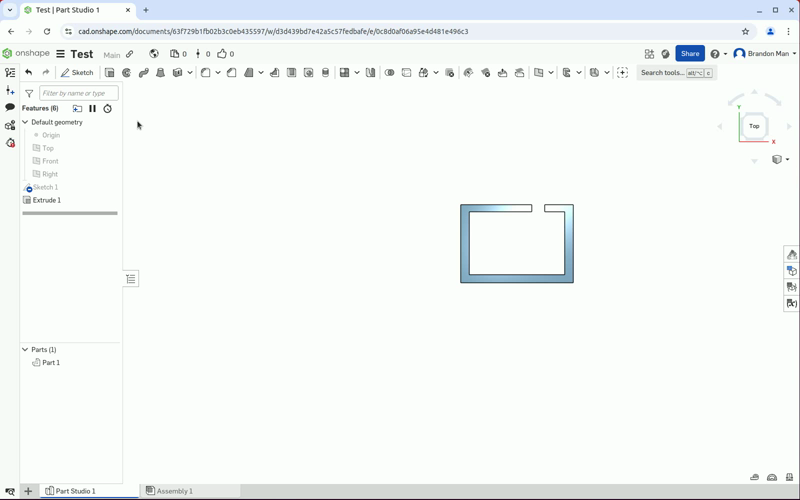
mouse_move(73, 189)
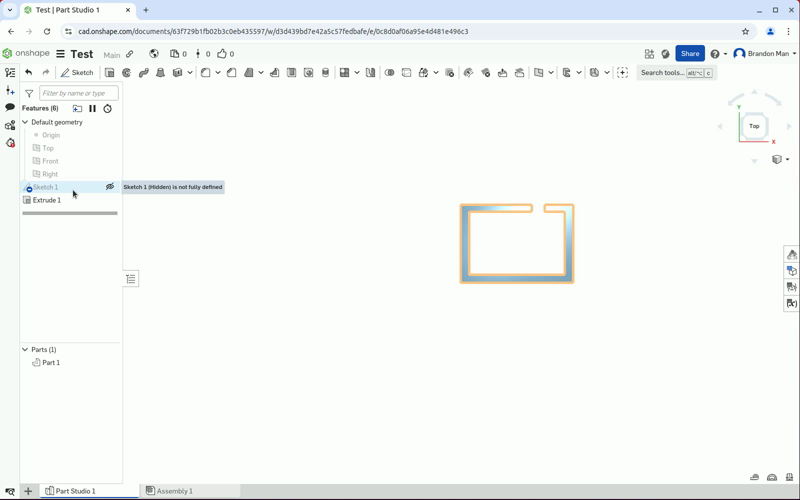
click(73, 189)
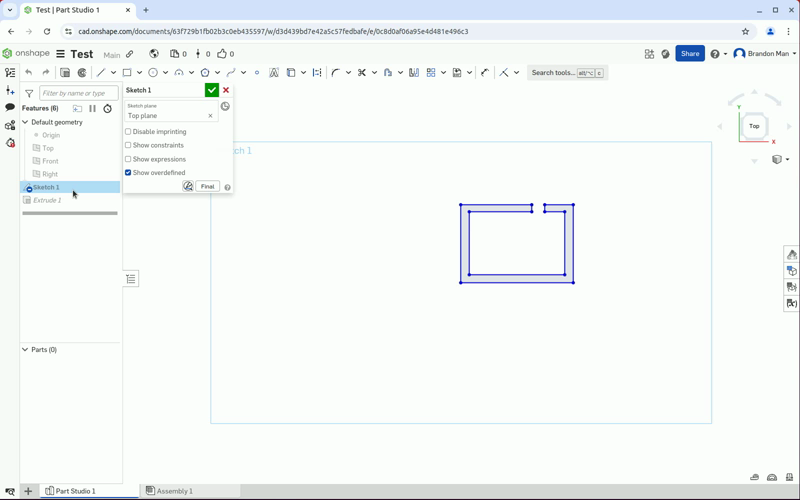
mouse_move(229, 92)
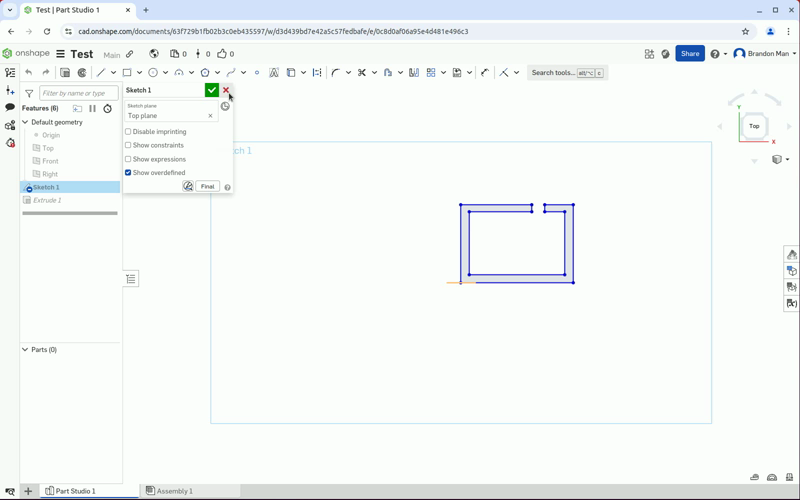
click(229, 92)
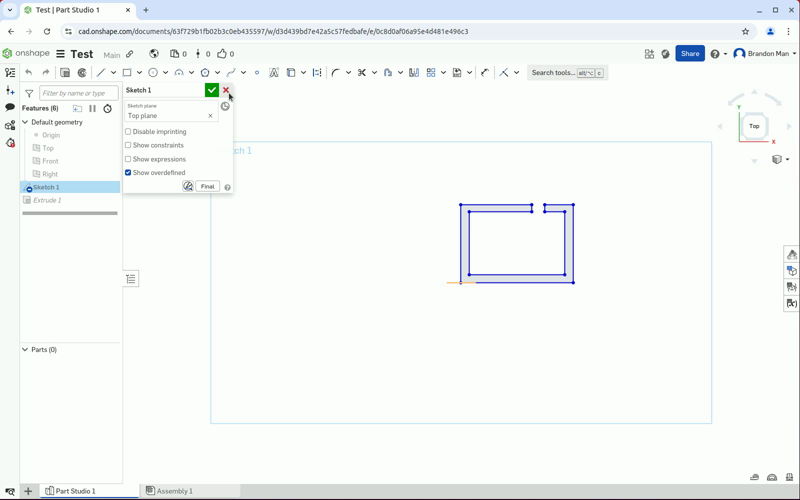
key(shift+s)
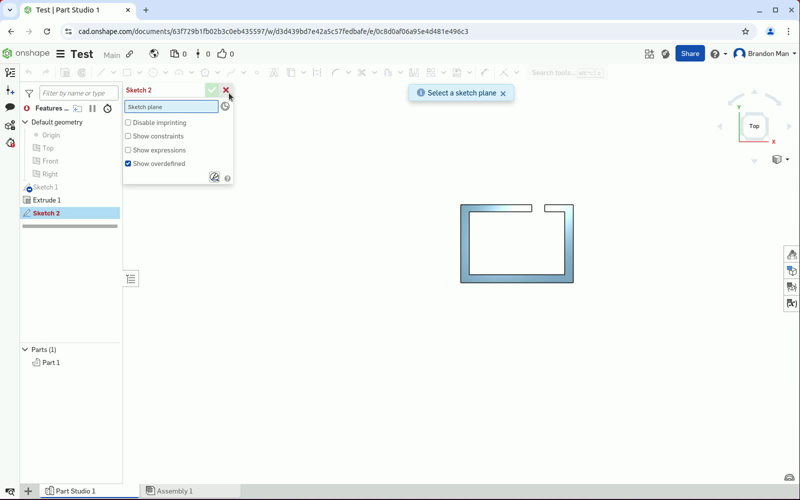
mouse_move(73, 150)
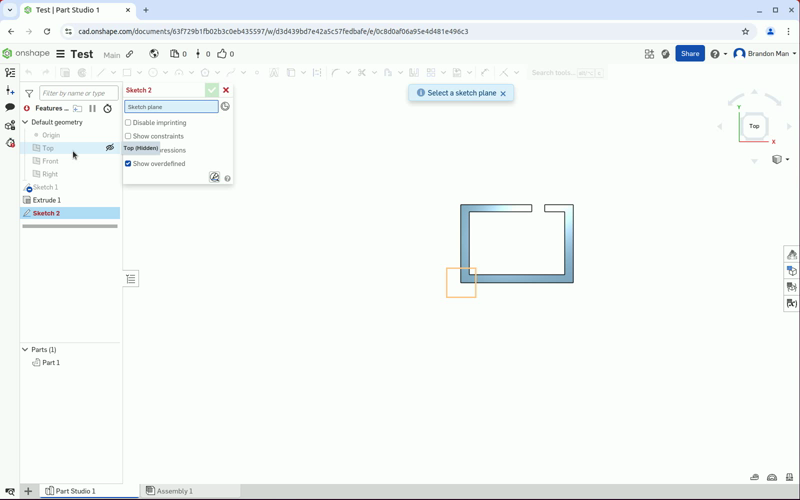
click(73, 150)
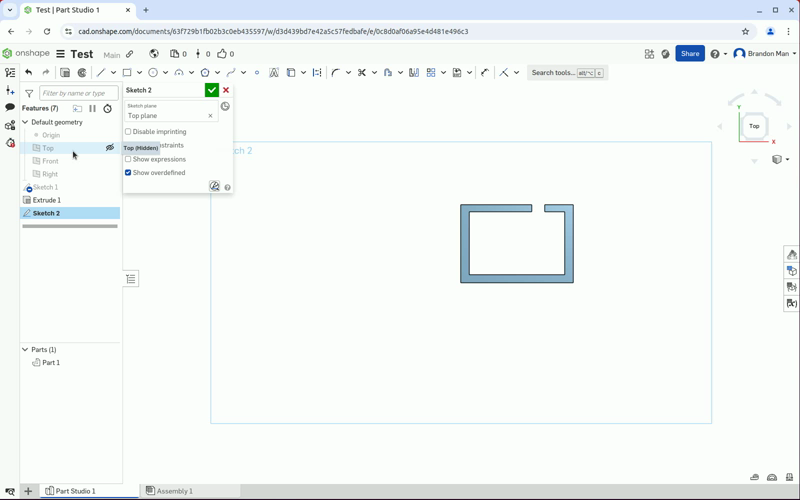
mouse_move(73, 352)
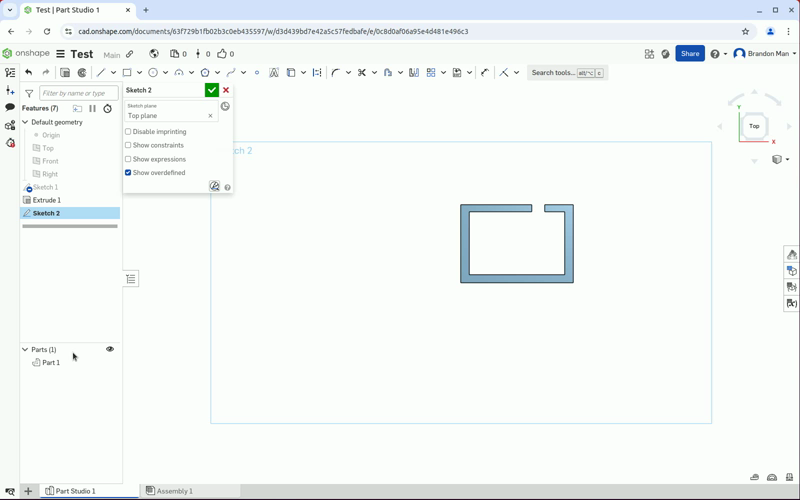
key(y)
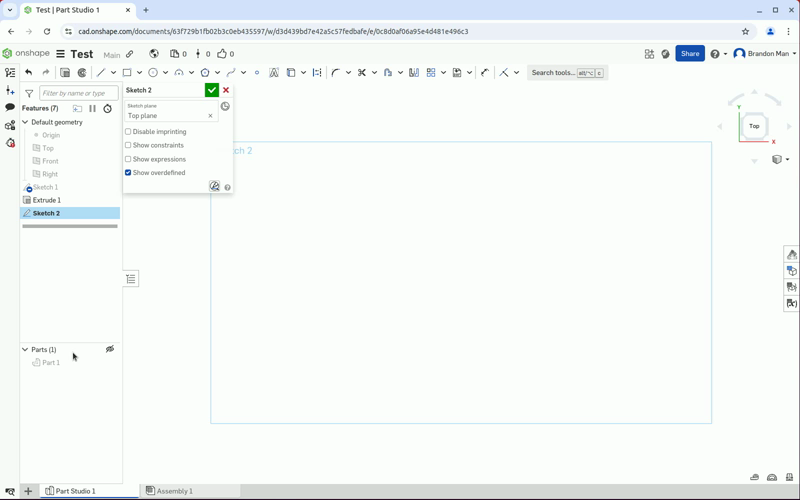
key(l)
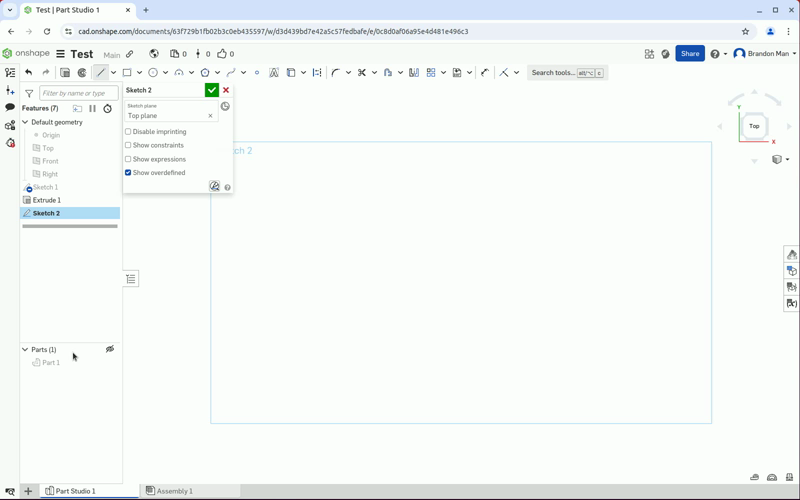
key_down(shift)
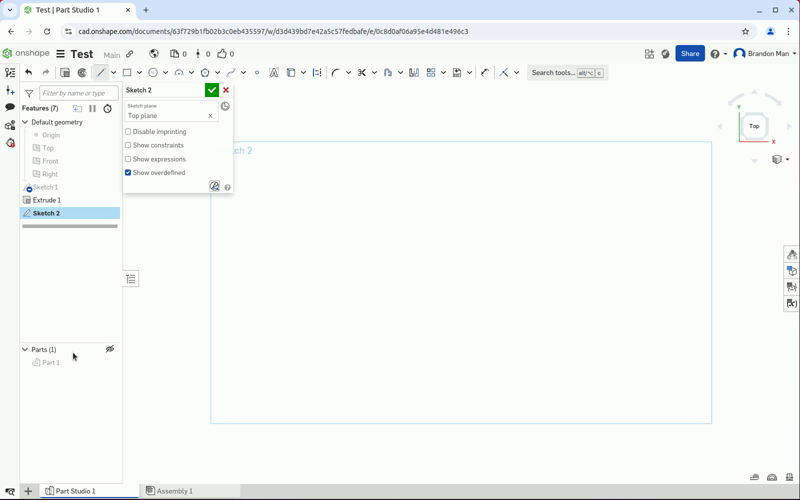
mouse_move(532, 212)
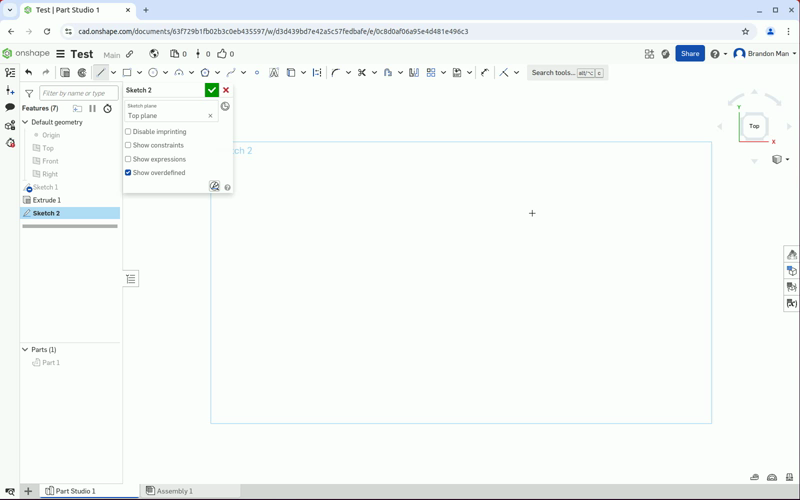
click(532, 212)
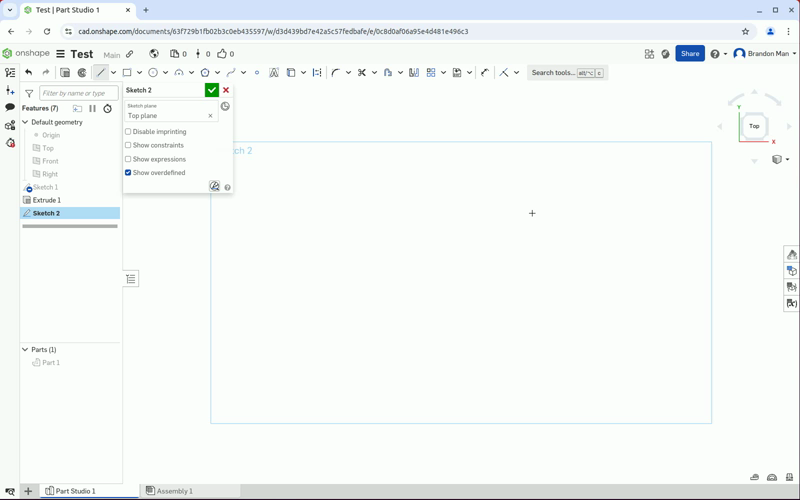
key_up(shift)
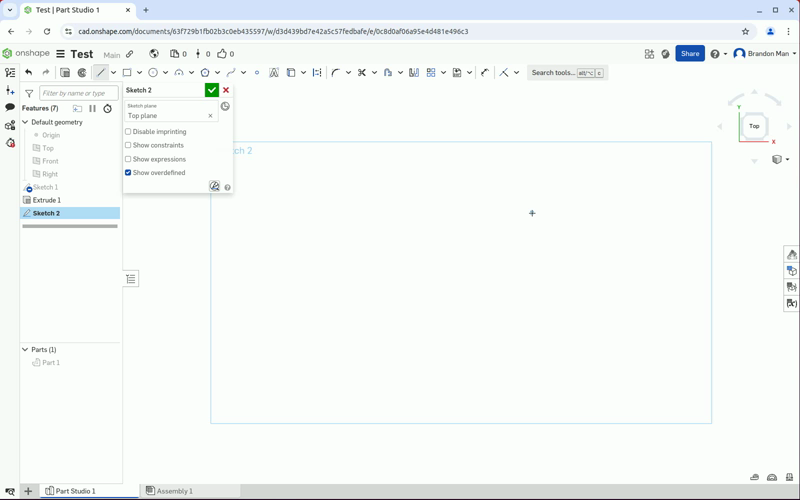
key_down(shift)
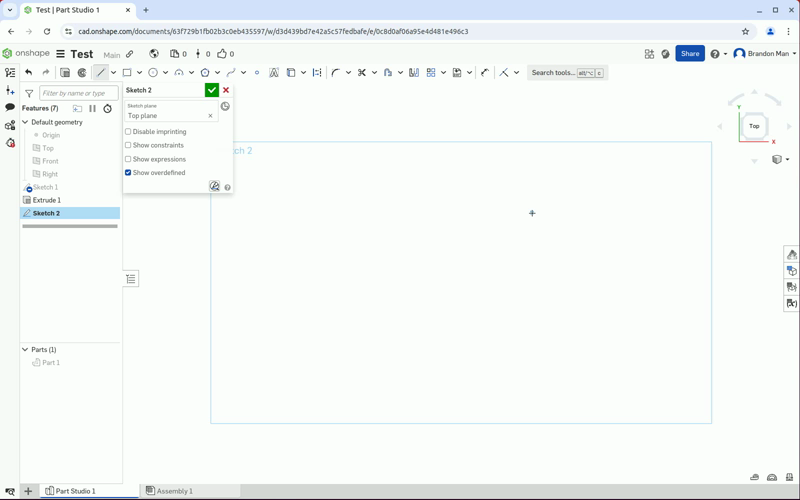
mouse_move(562, 212)
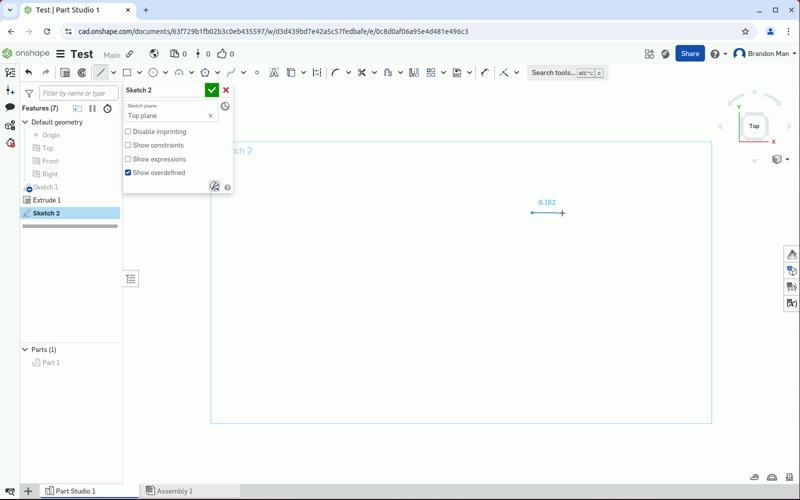
mouse_move(547, 212)
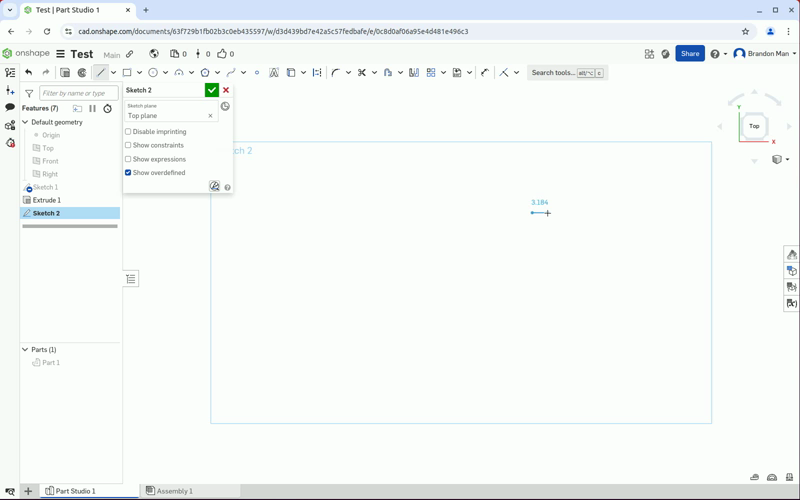
click(547, 212)
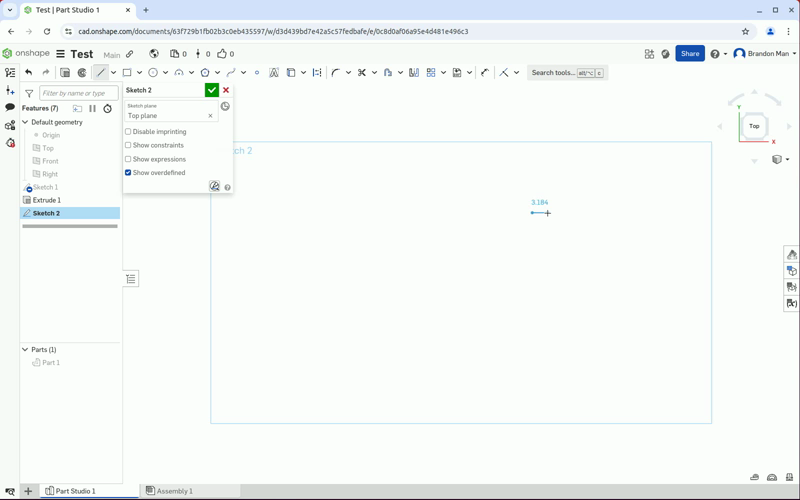
key_up(shift)
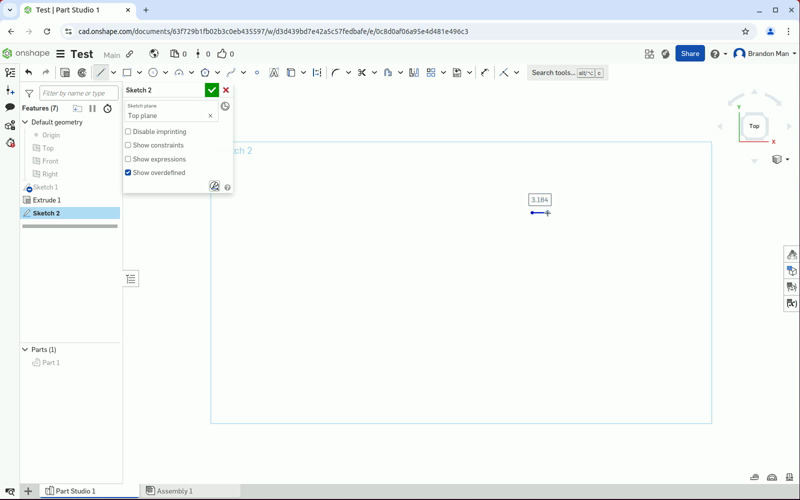
key_down(shift)
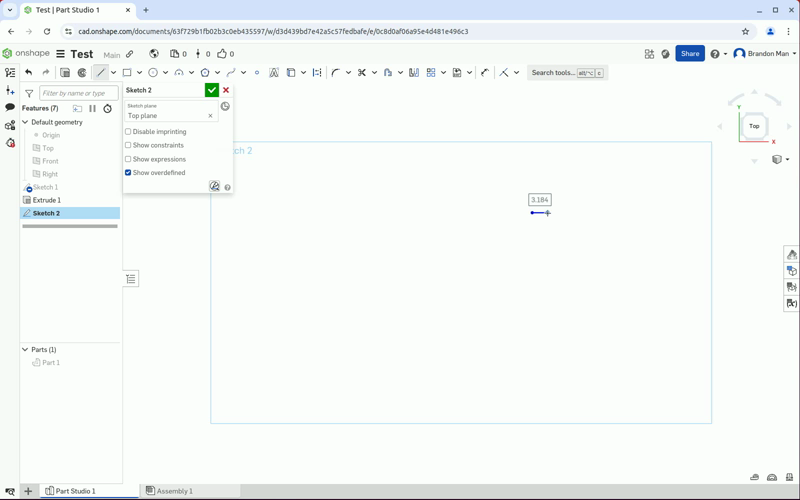
mouse_move(577, 212)
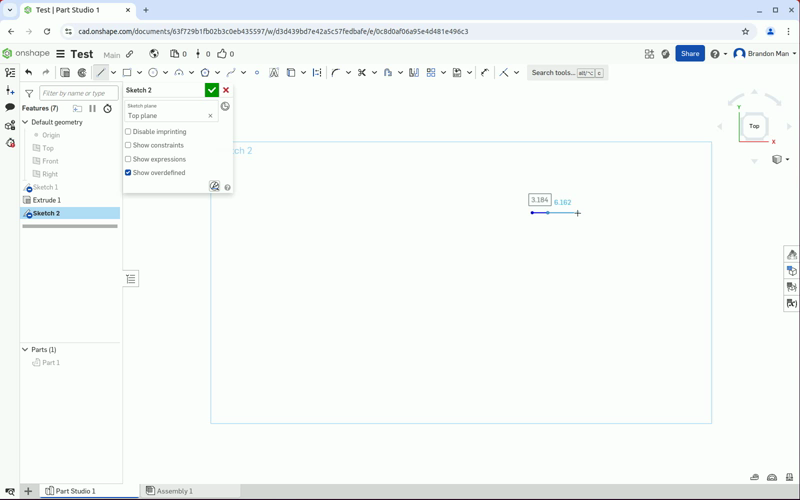
mouse_move(547, 203)
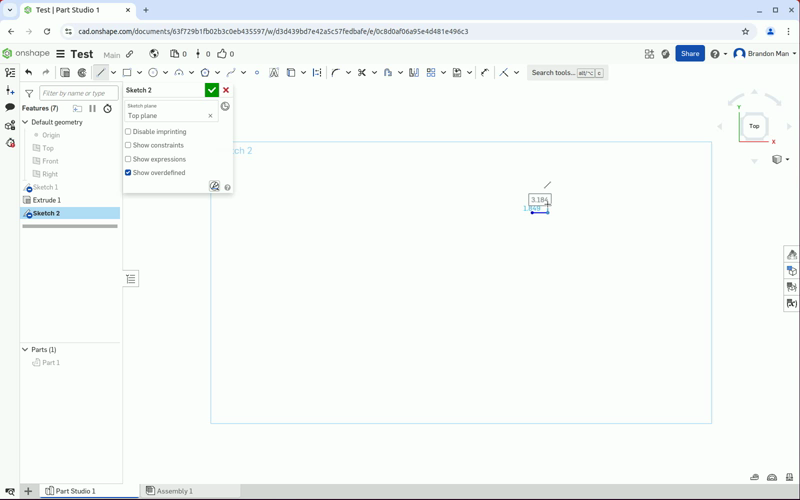
click(547, 203)
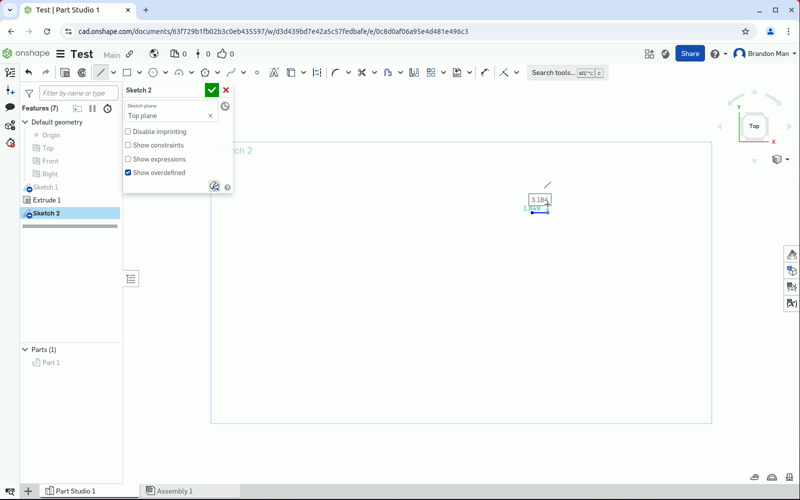
key_up(shift)
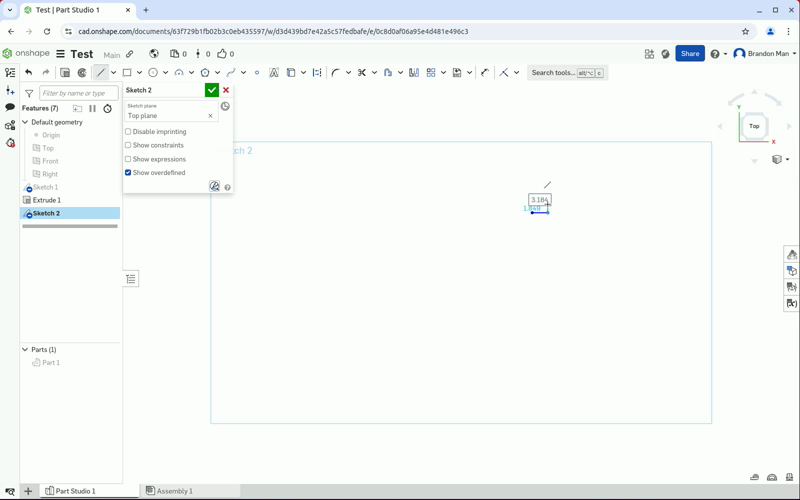
key_down(shift)
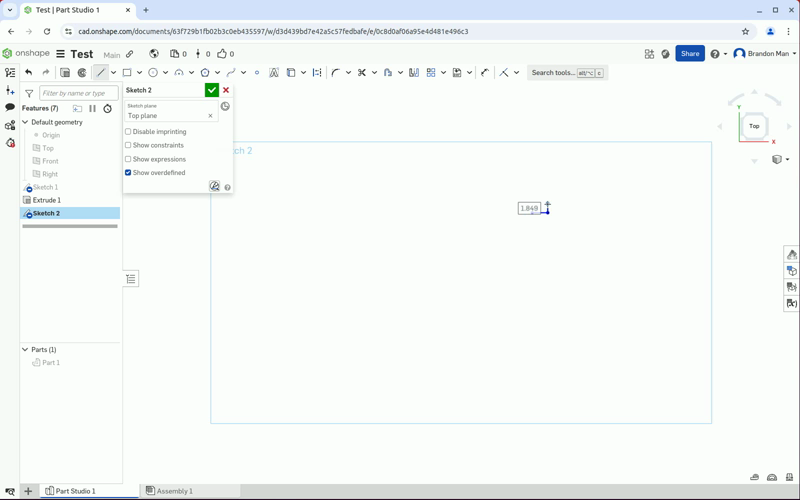
mouse_move(577, 203)
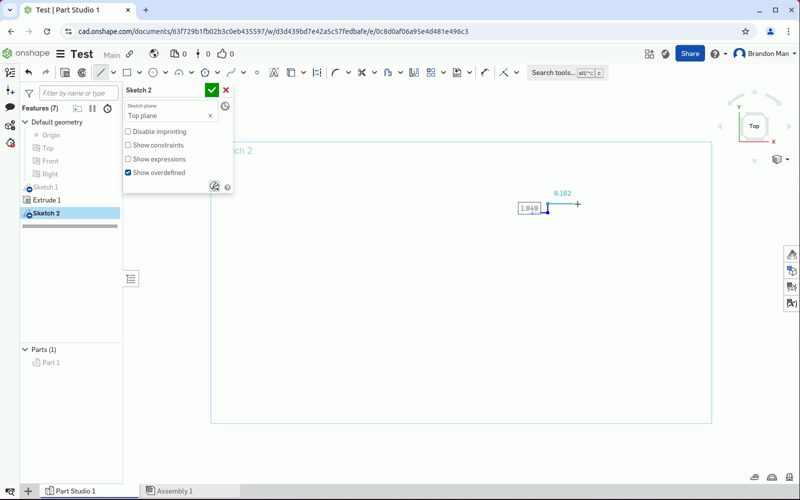
mouse_move(532, 203)
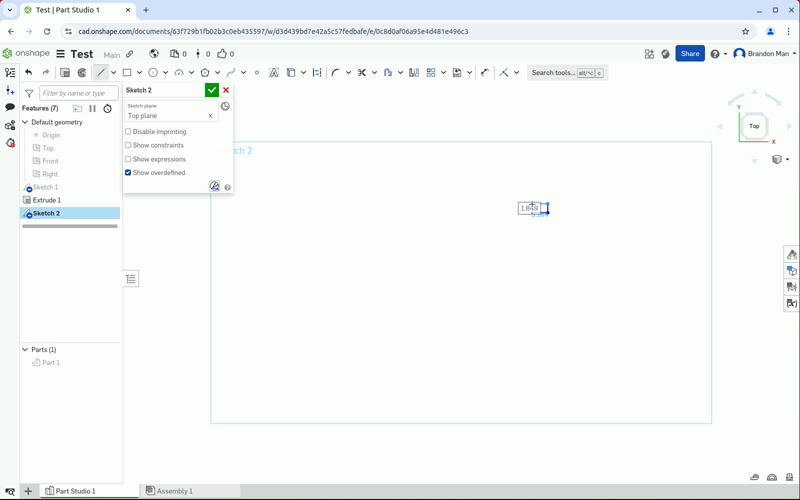
click(532, 203)
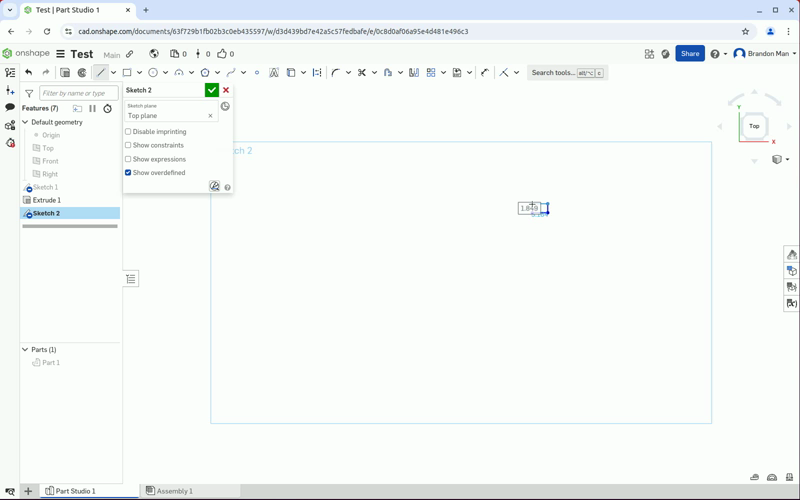
key_up(shift)
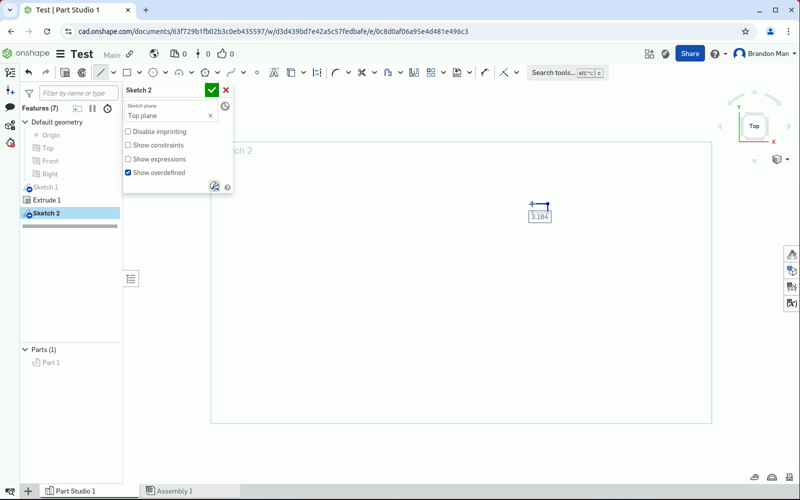
mouse_move(562, 203)
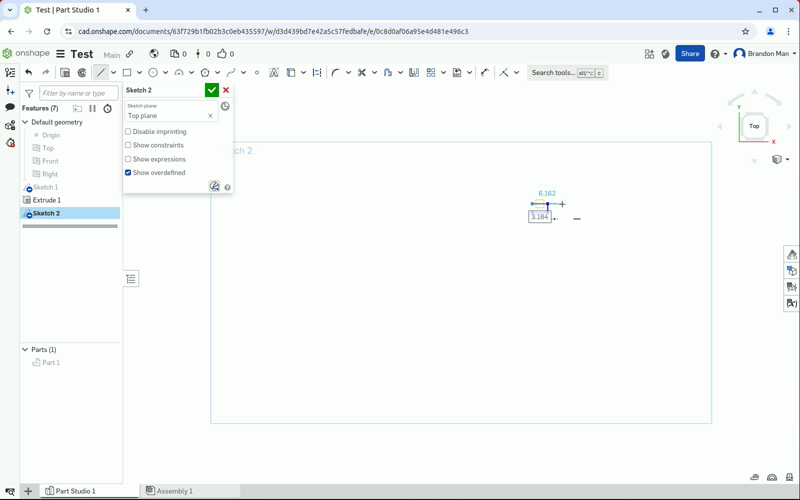
key_down(shift)
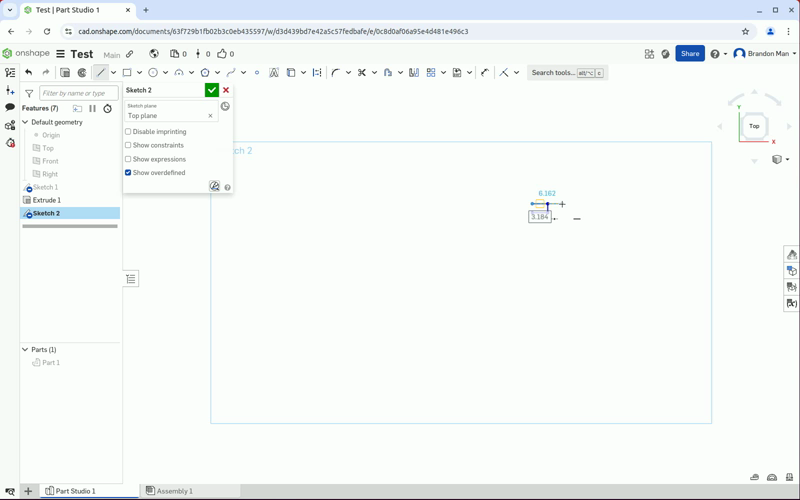
mouse_move(532, 212)
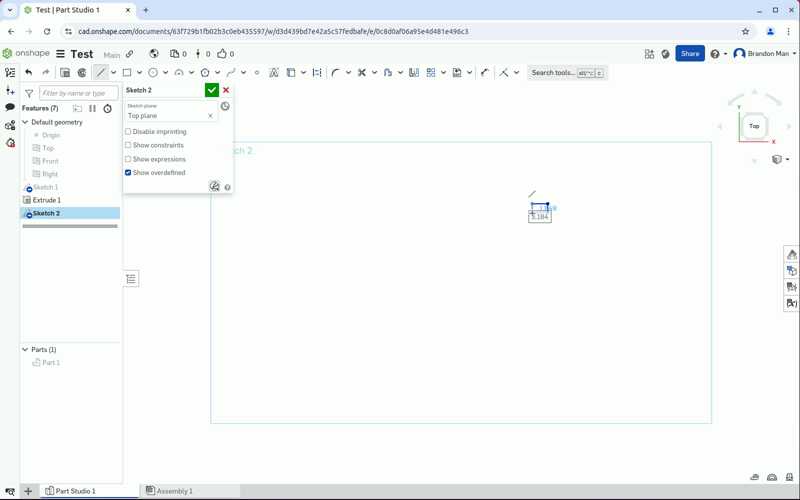
key_up(shift)
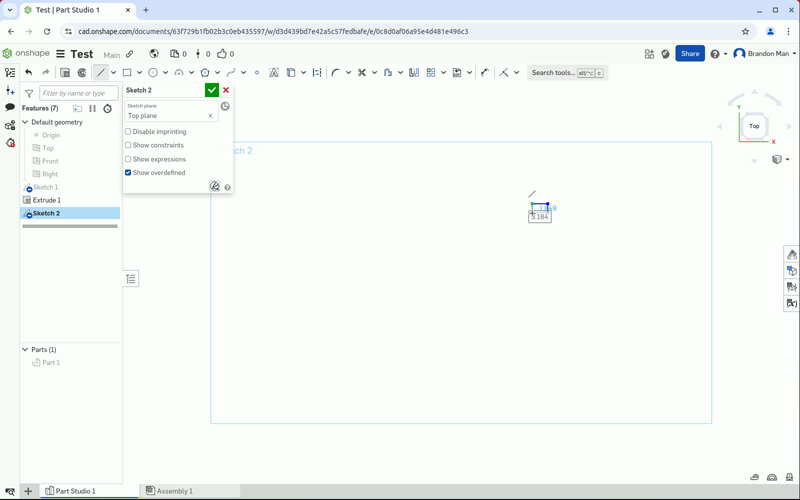
click(532, 212)
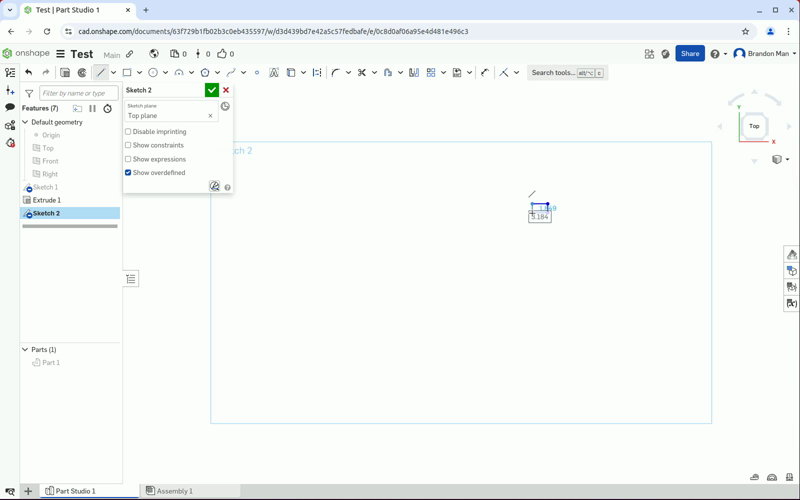
key(esc)
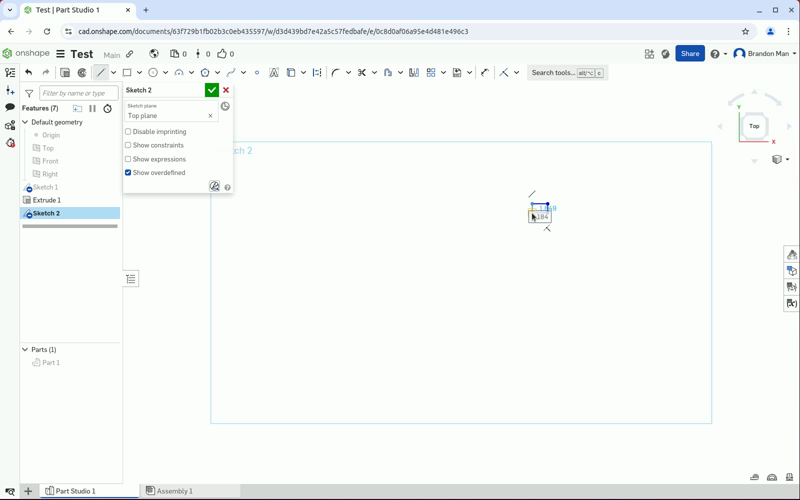
mouse_move(533, 208)
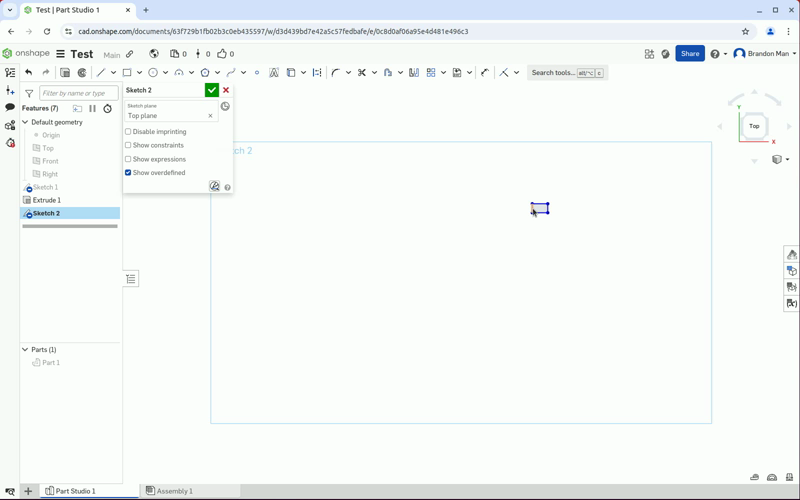
scroll(6)
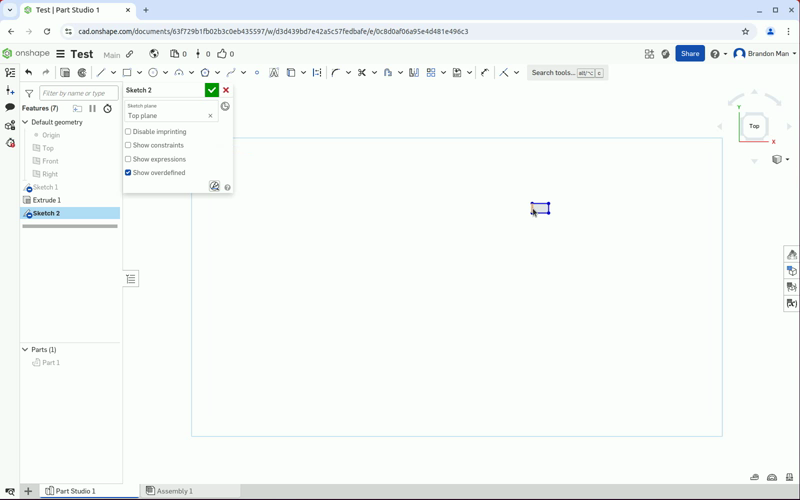
scroll(6)
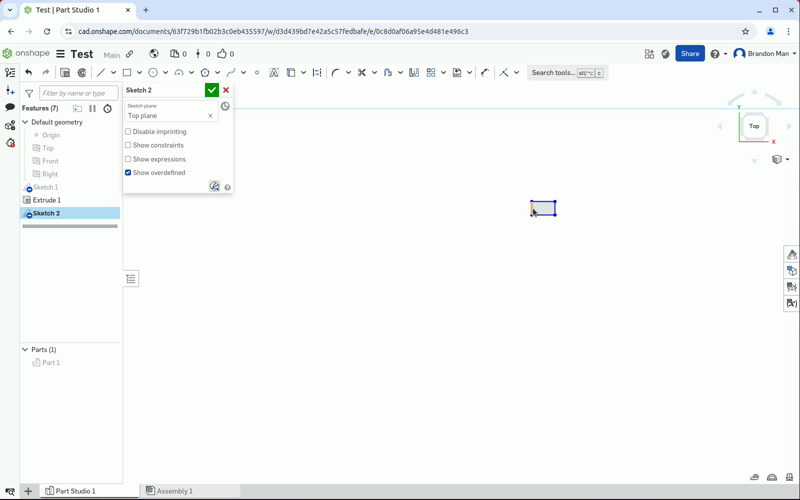
scroll(6)
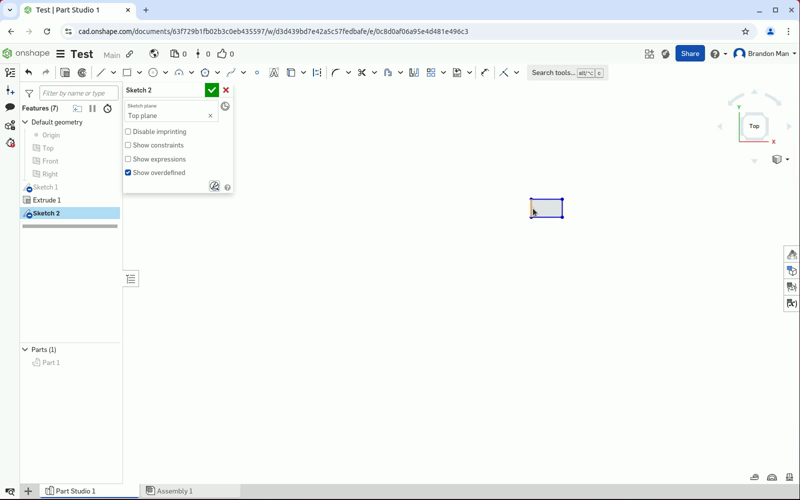
scroll(6)
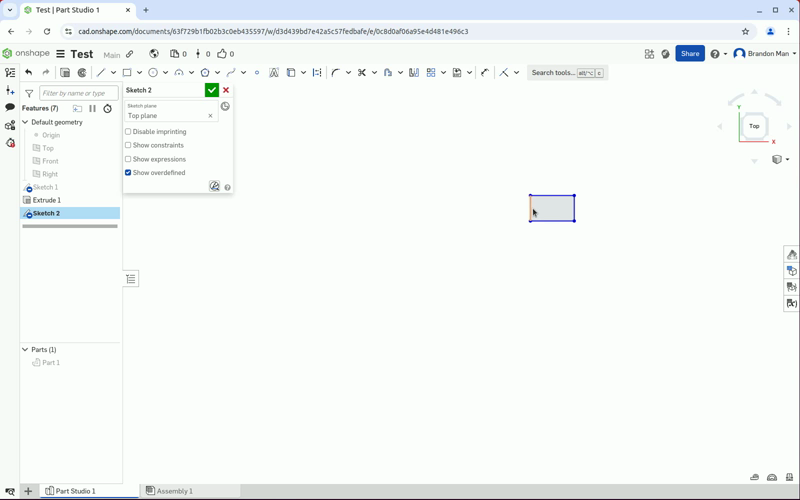
scroll(6)
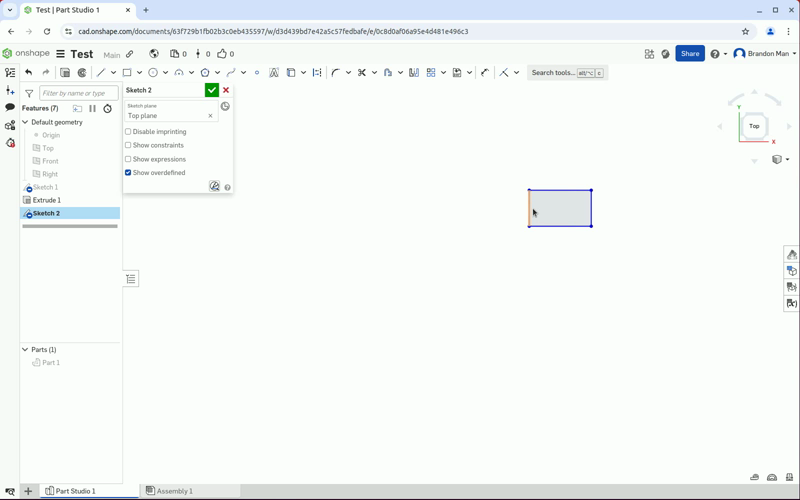
scroll(6)
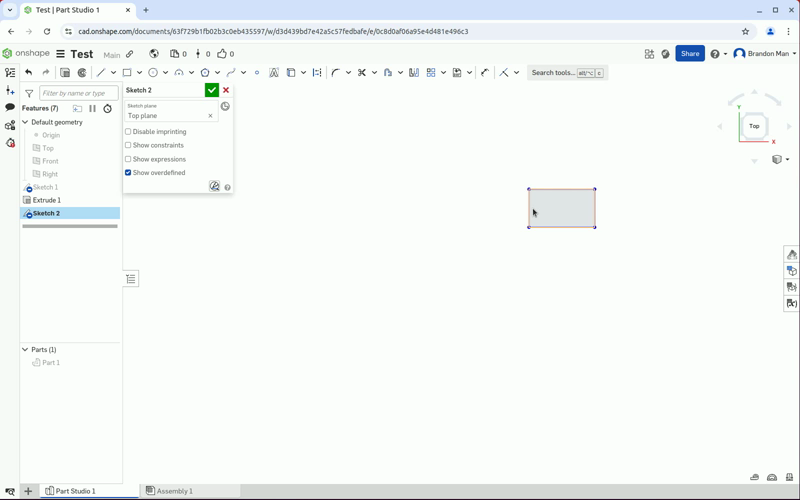
scroll(6)
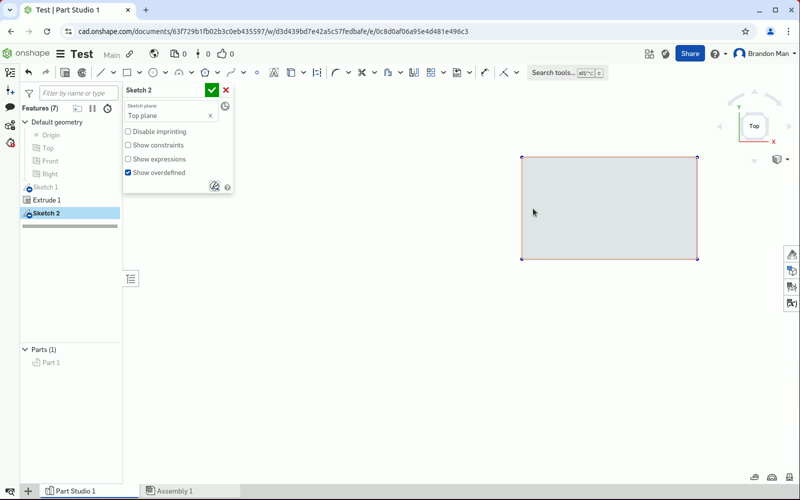
click(533, 208)
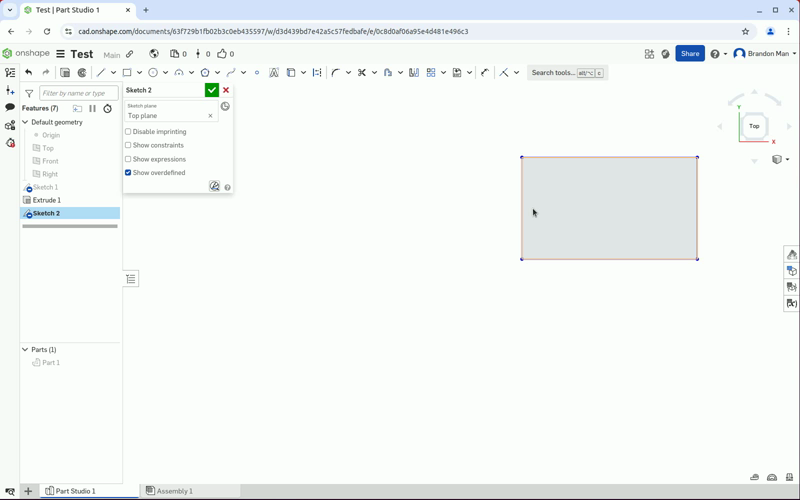
scroll(-6)
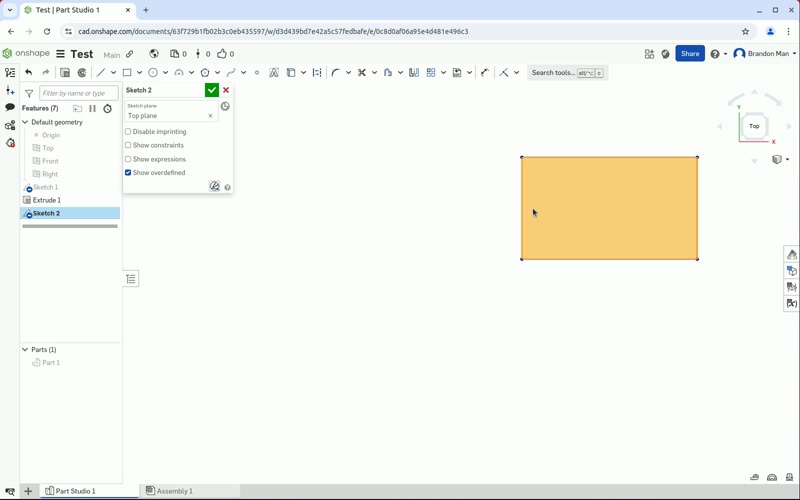
scroll(-6)
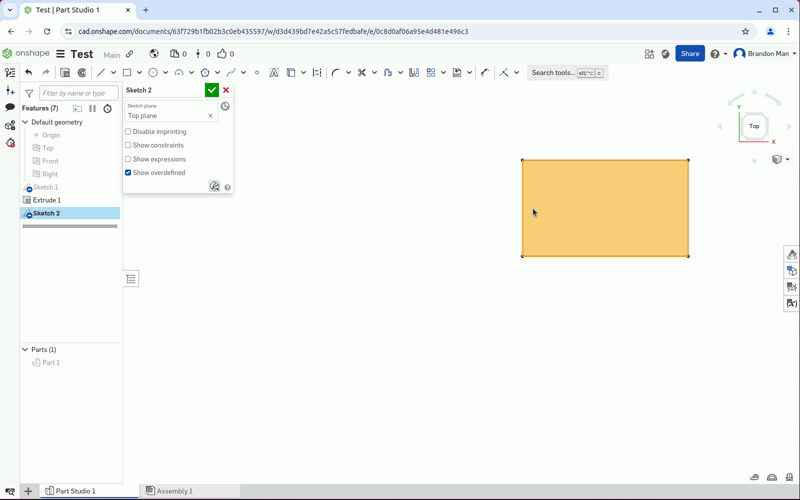
scroll(-6)
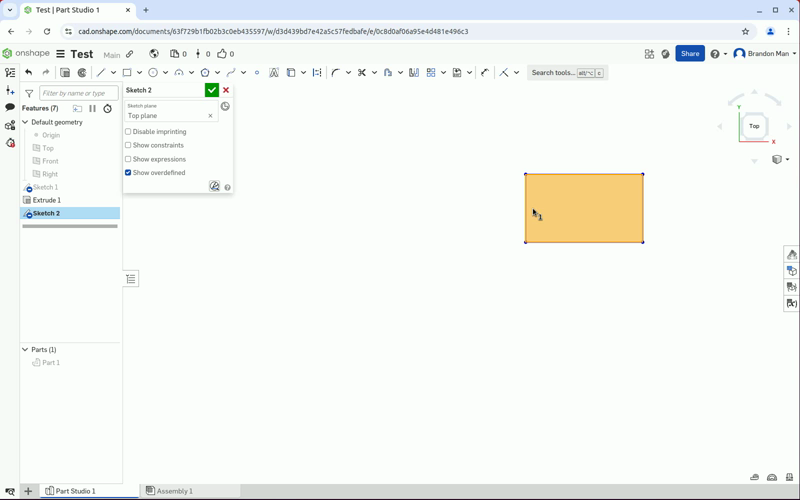
scroll(-6)
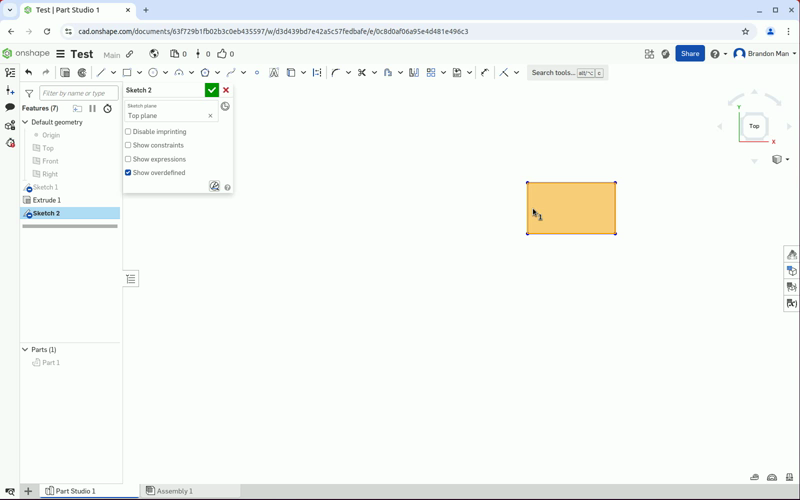
scroll(-6)
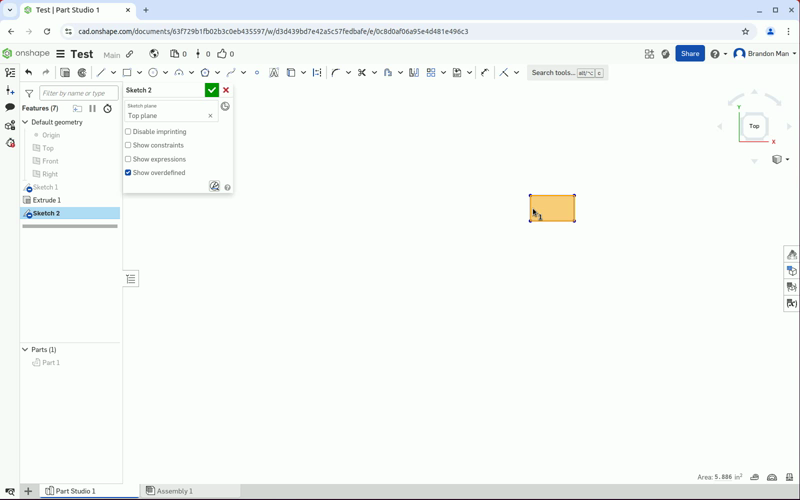
scroll(-6)
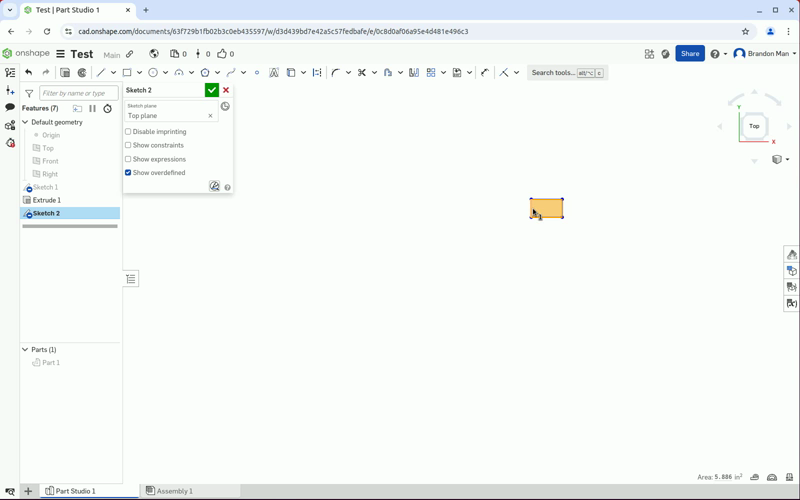
scroll(-6)
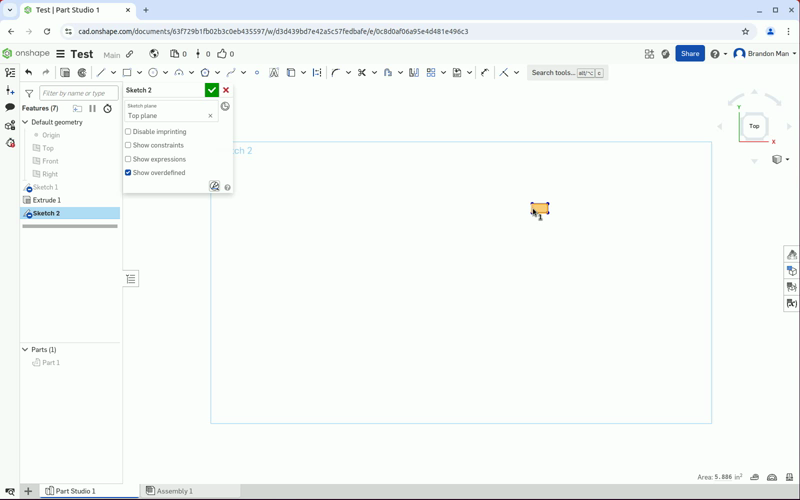
mouse_move(73, 352)
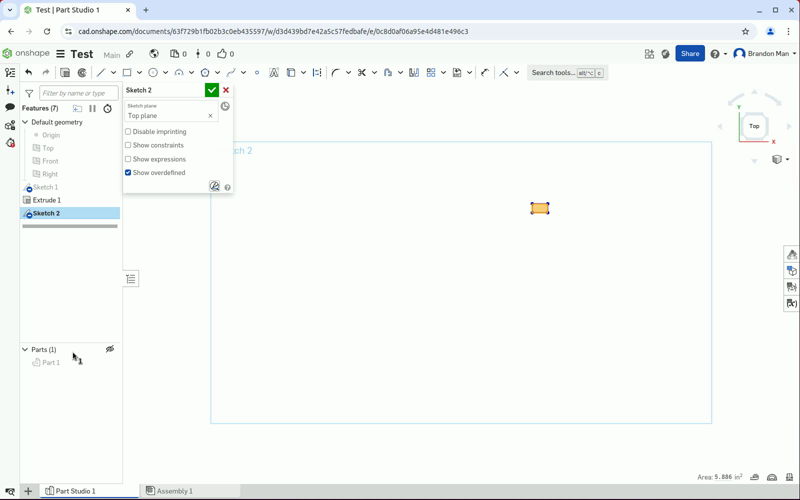
key(shift+y)
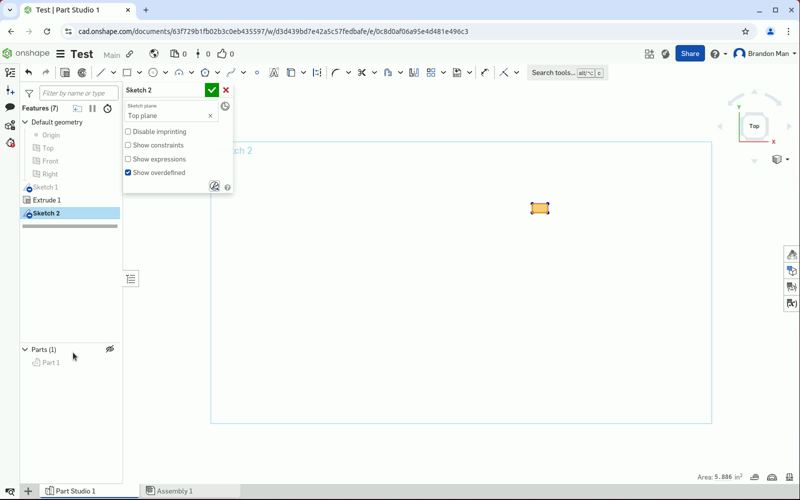
key(shift+e)
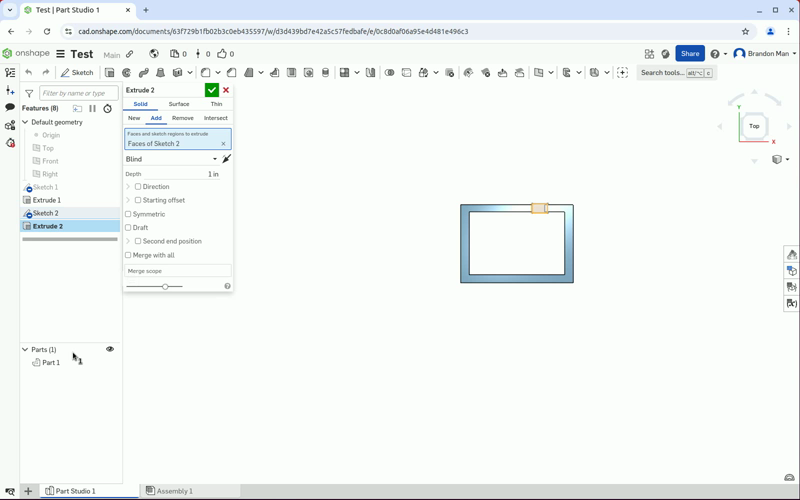
mouse_move(143, 106)
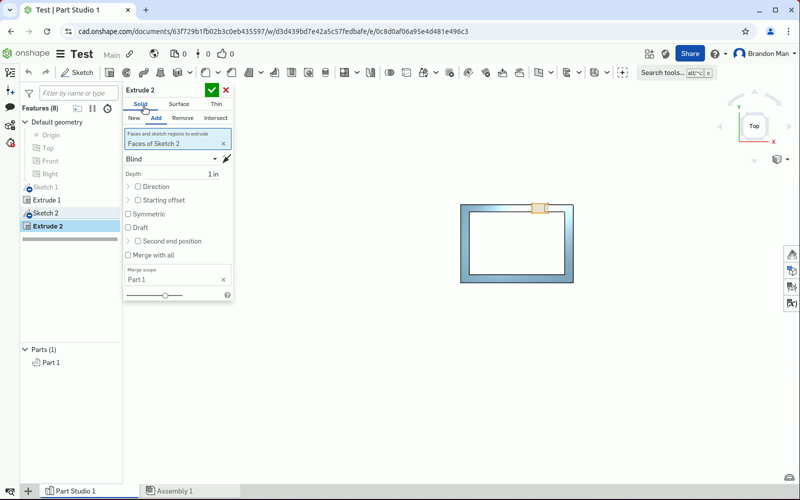
click(143, 106)
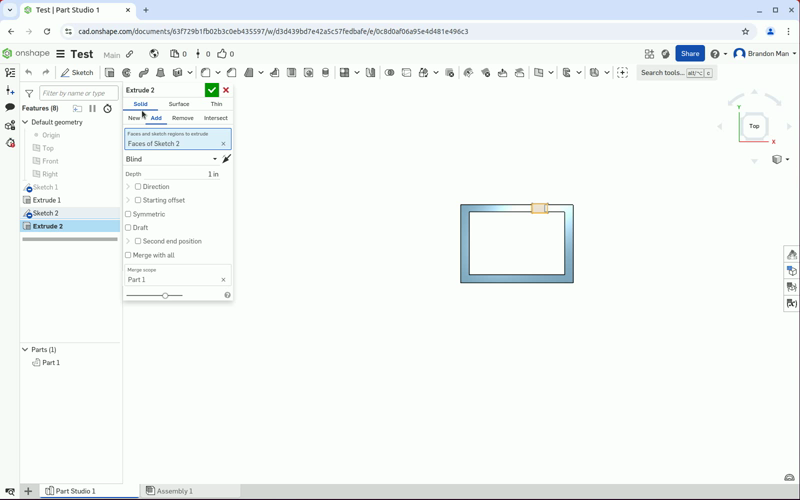
mouse_move(137, 120)
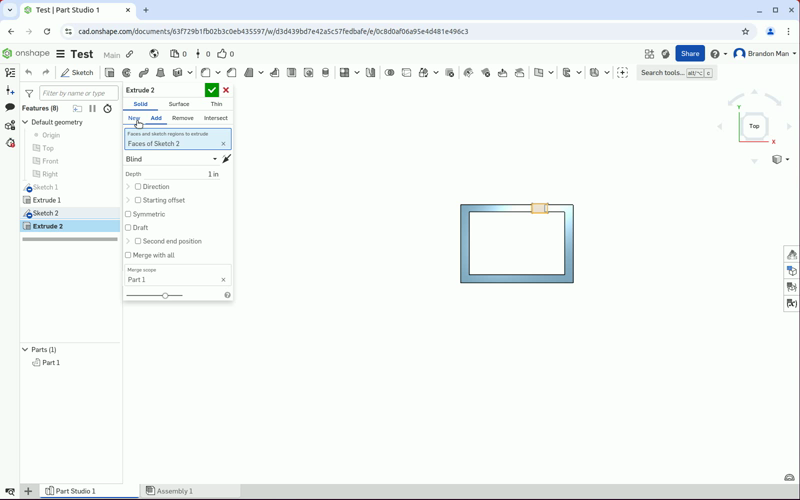
click(137, 120)
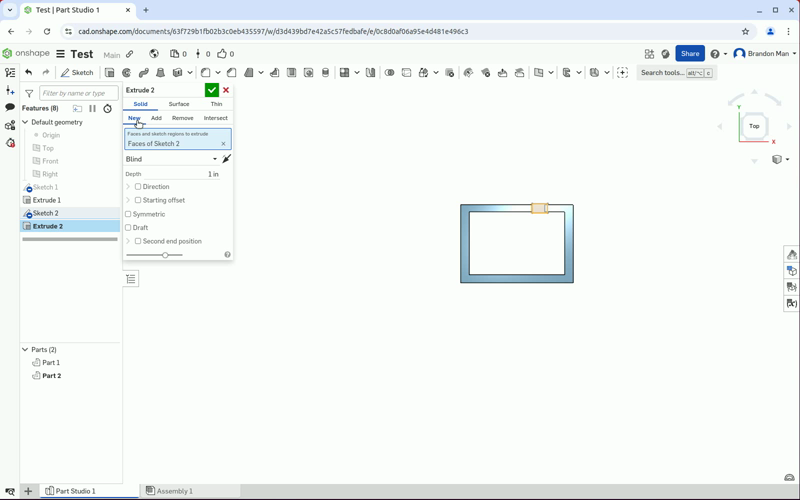
key(tab, 4)
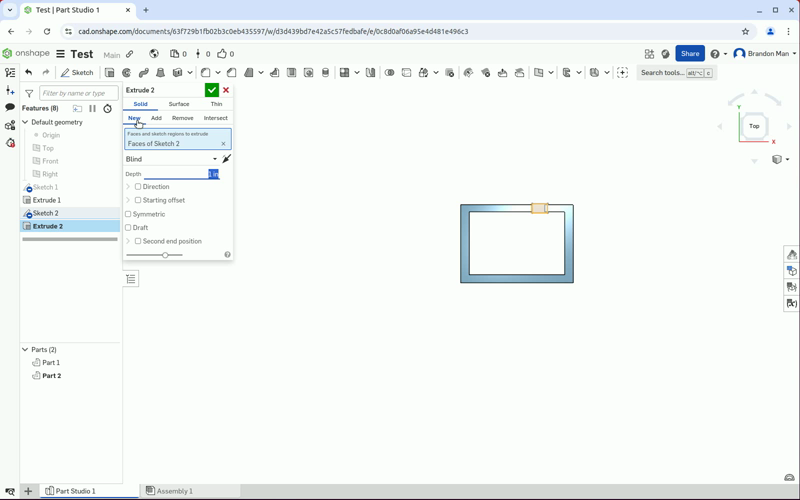
text(5.777)
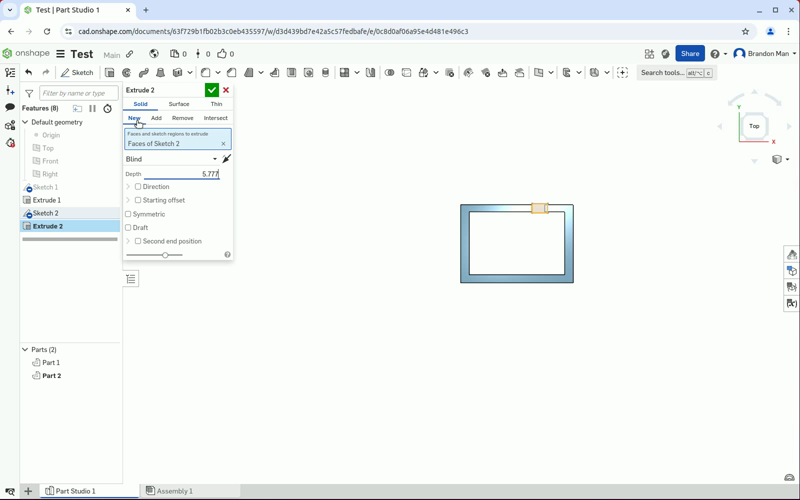
key(enter)
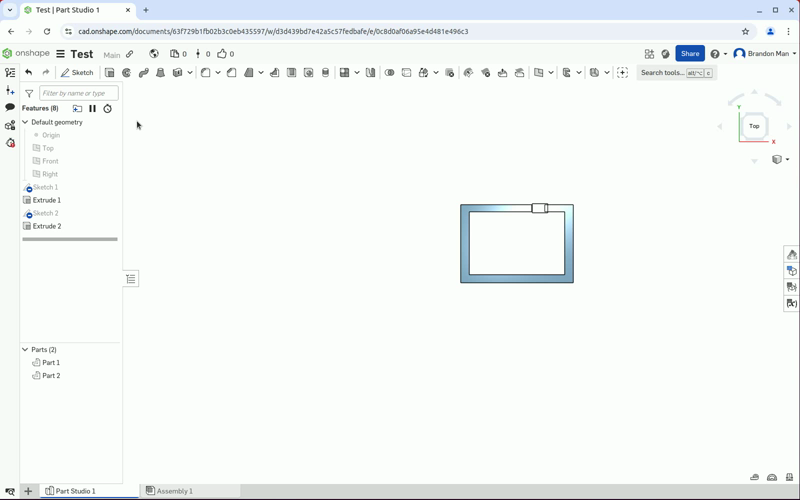
key(shift+h)
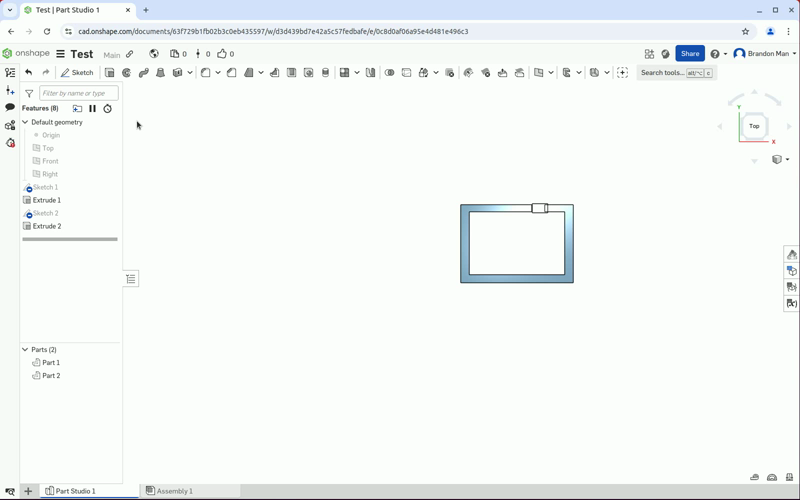
key(shift+h)
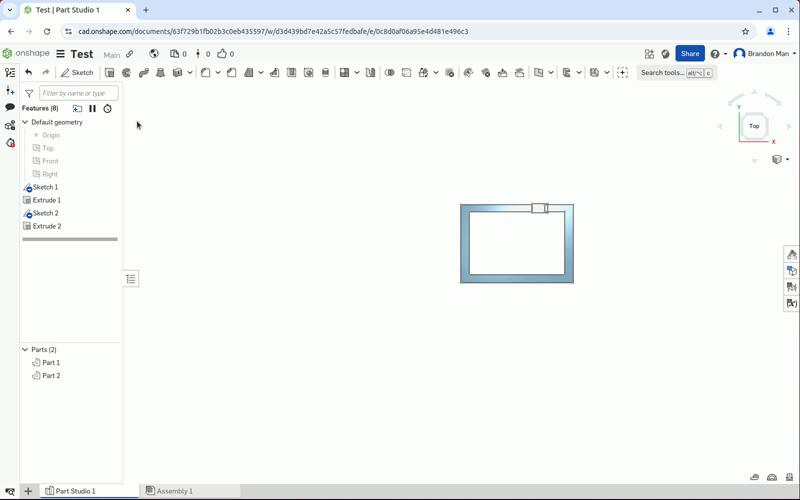
key(shift+7)
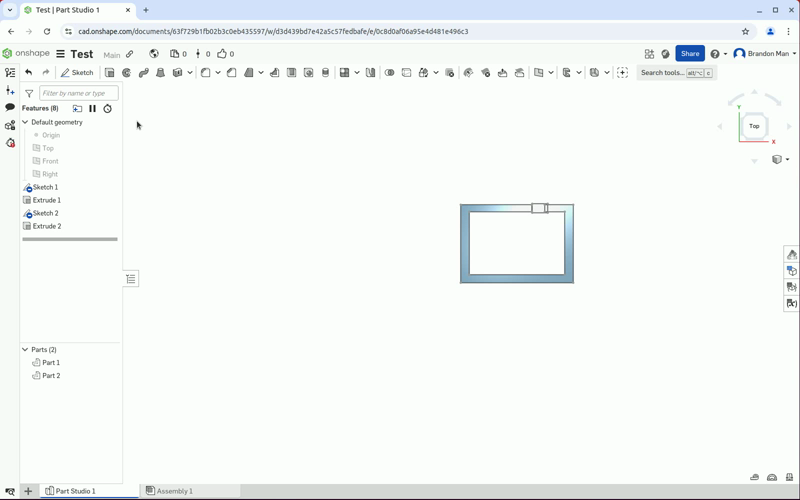
key(up, 3)
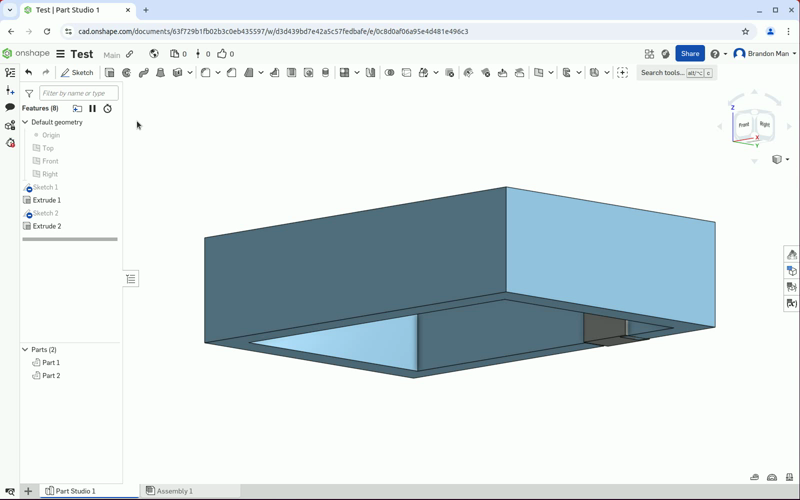
key(left, 3)
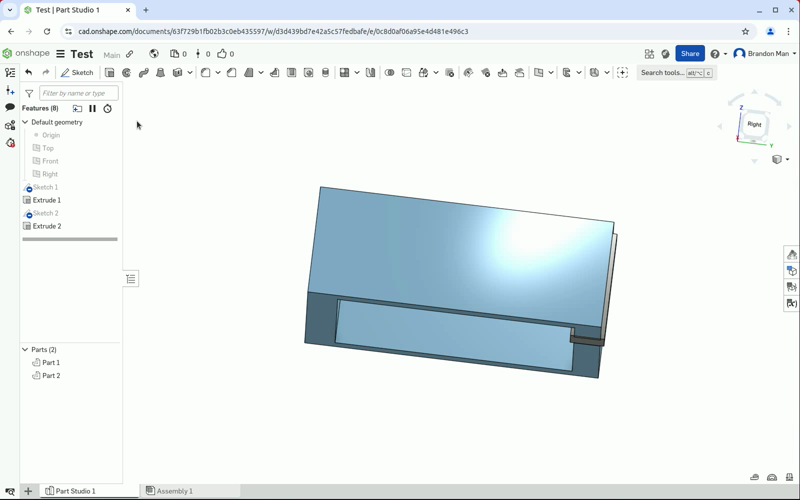
key(right, 3)
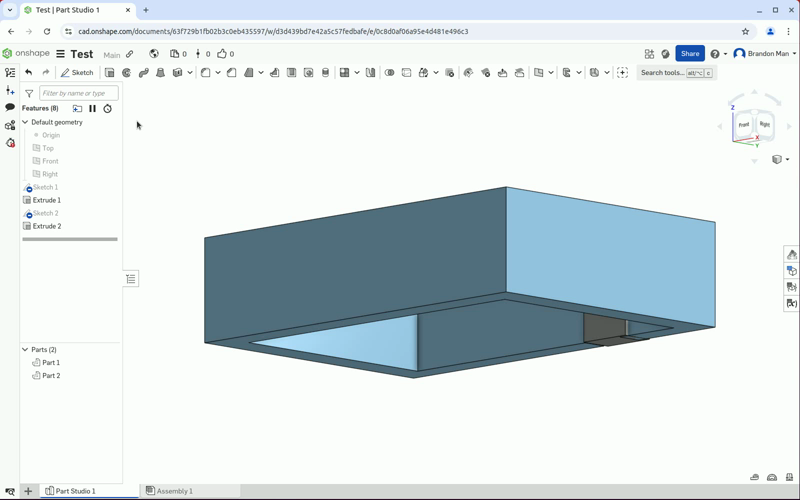
key(down, 3)
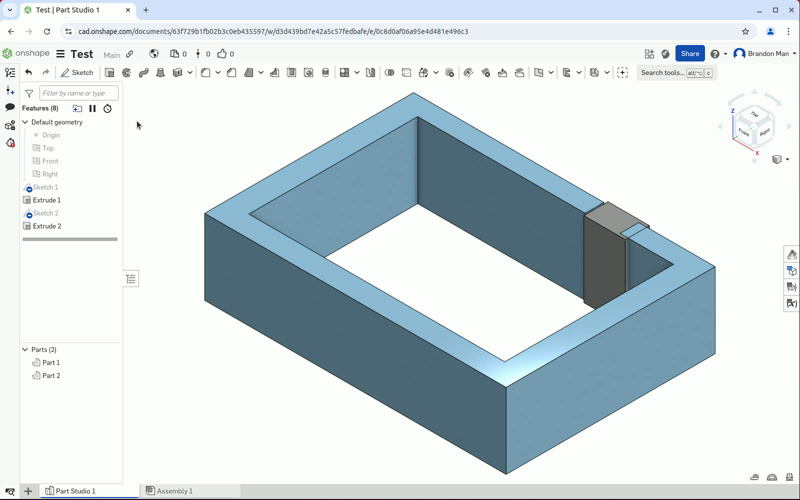
mouse_move(73, 189)
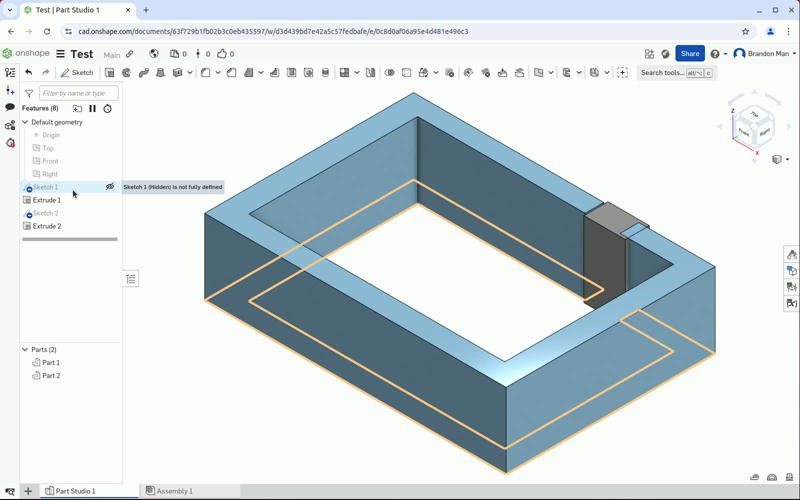
click(73, 189)